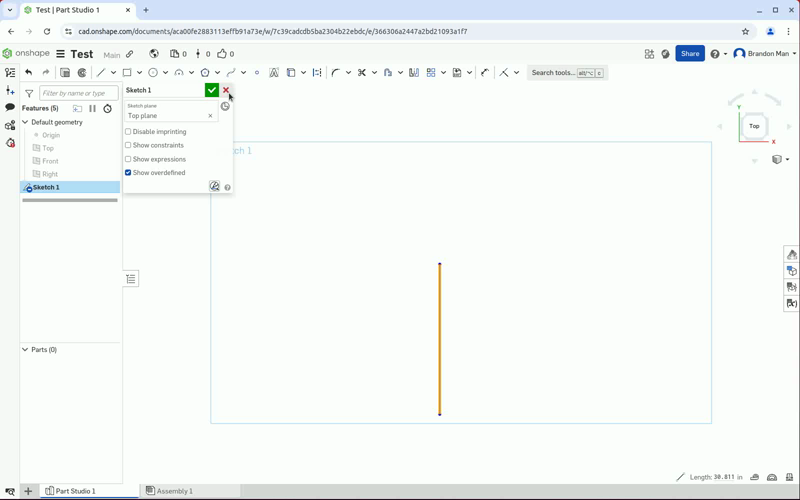
key(shift+h)
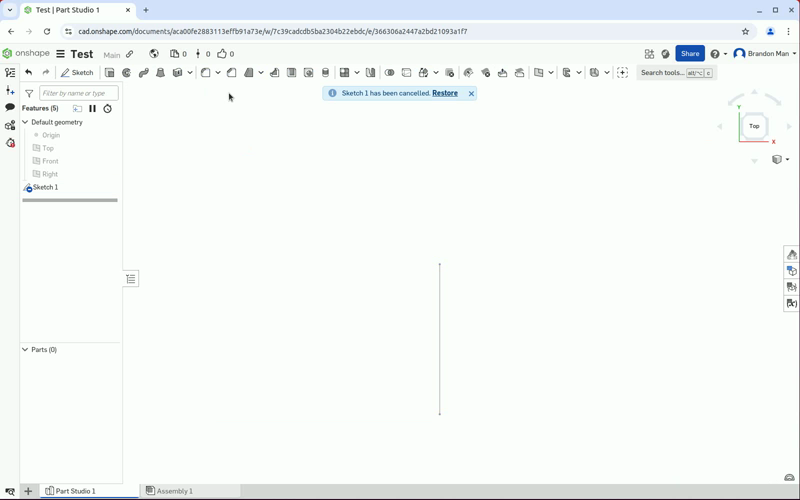
key(shift+s)
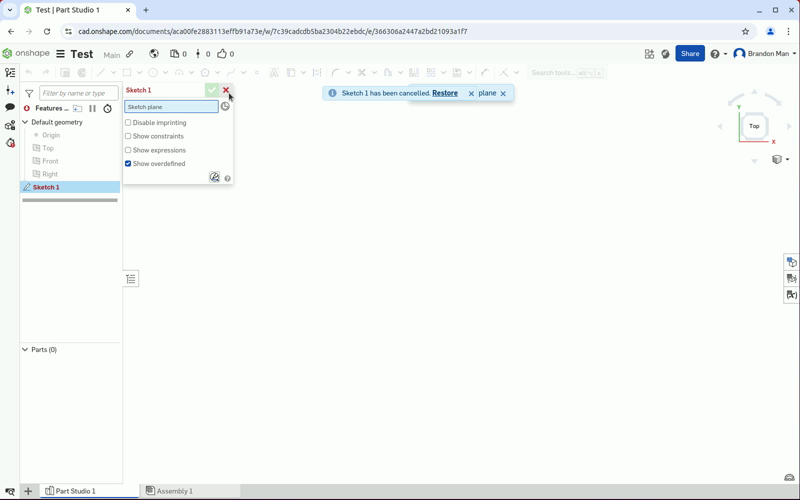
mouse_move(73, 150)
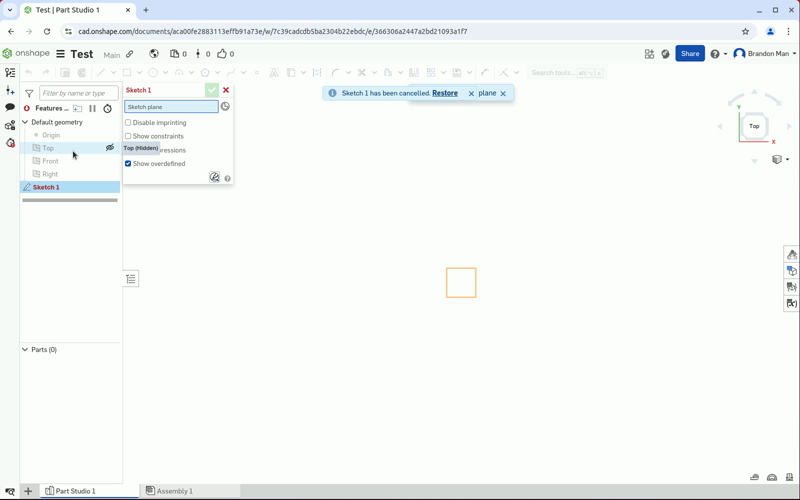
click(73, 150)
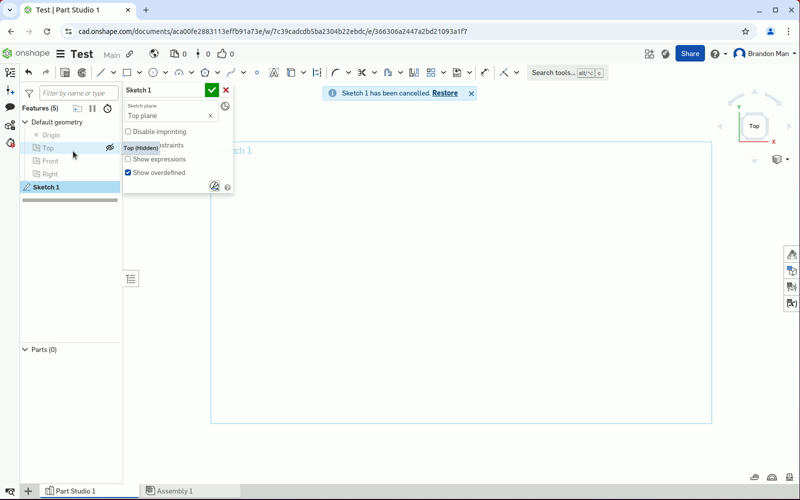
mouse_move(73, 352)
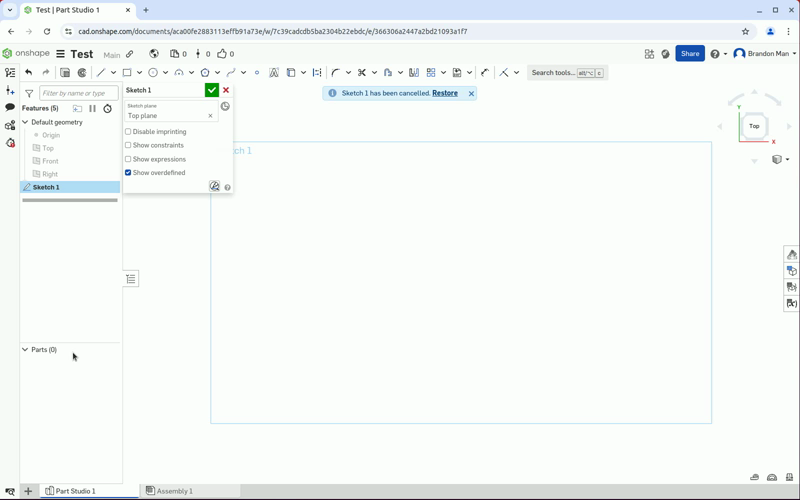
key(y)
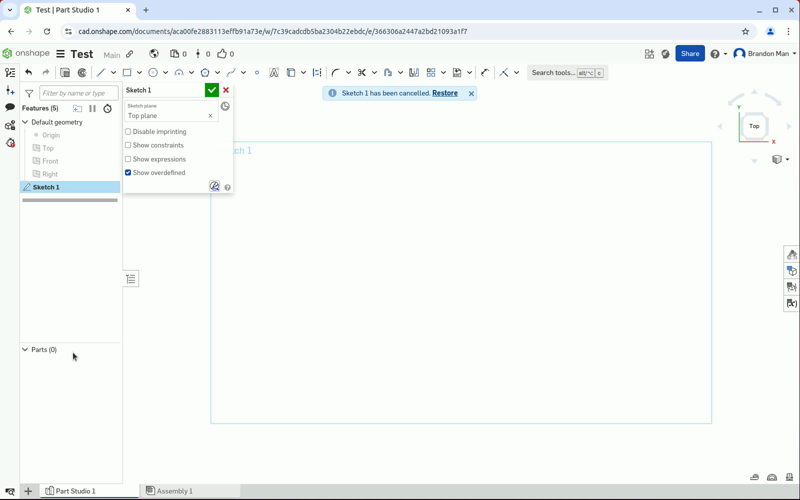
key(c)
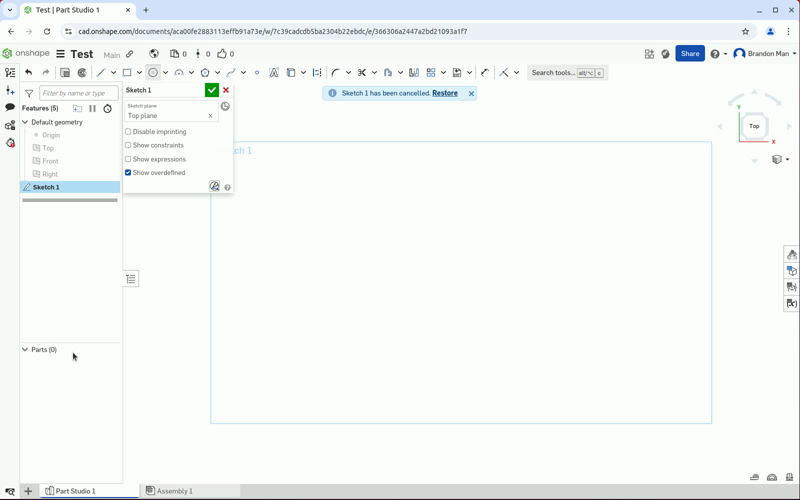
key_down(shift)
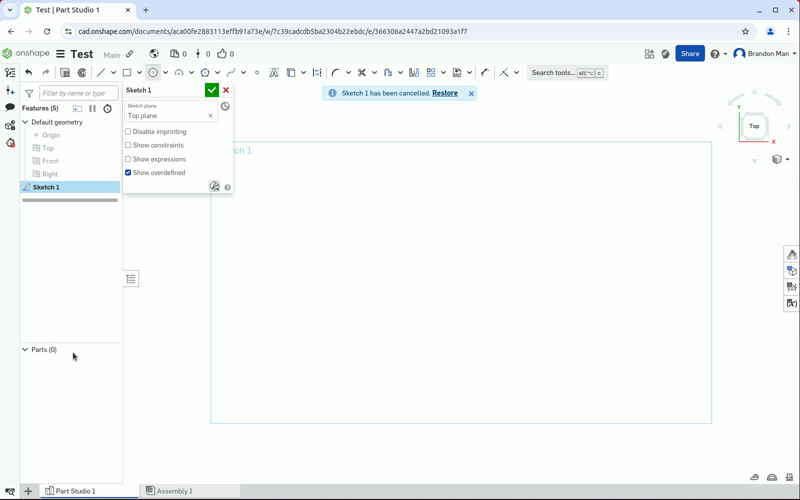
mouse_move(461, 282)
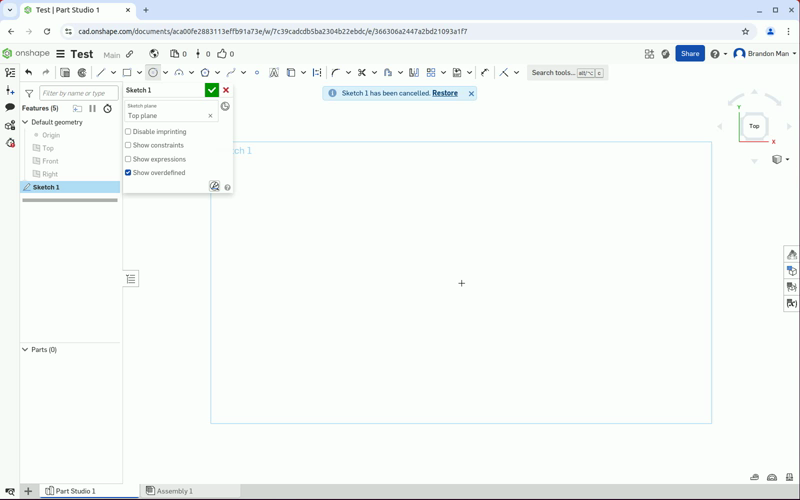
click(461, 282)
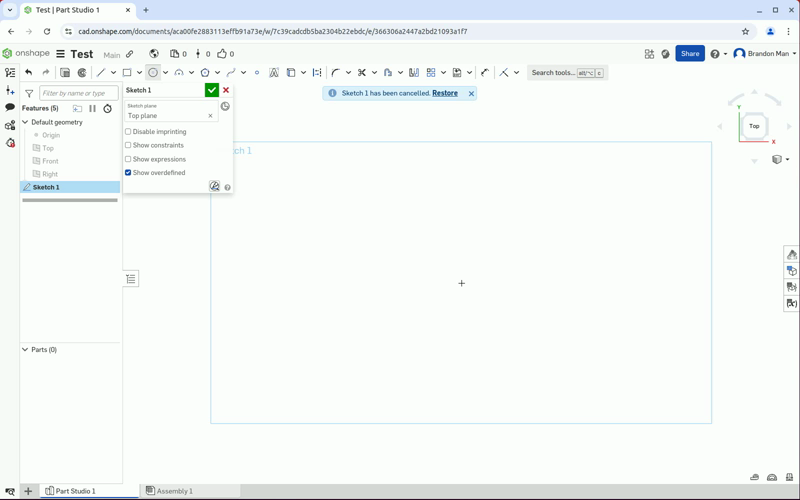
key_up(shift)
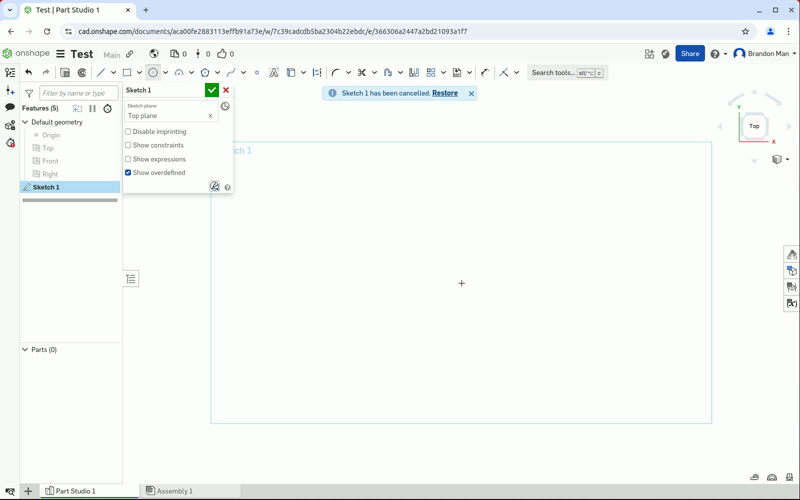
mouse_move(503, 282)
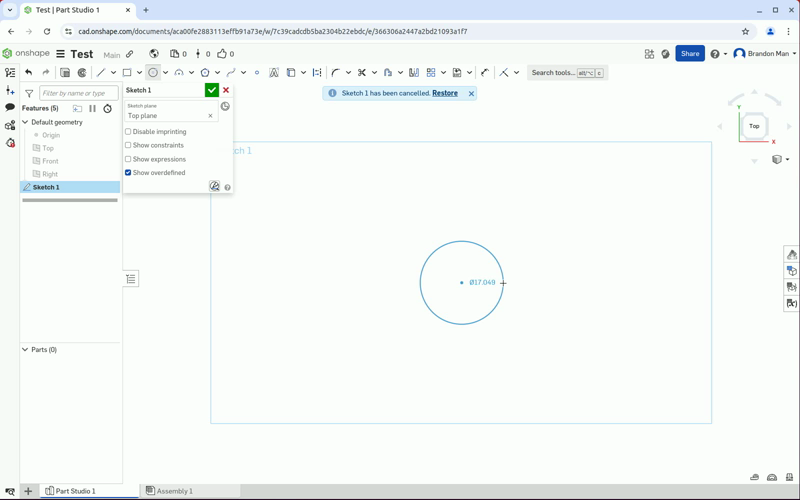
click(503, 282)
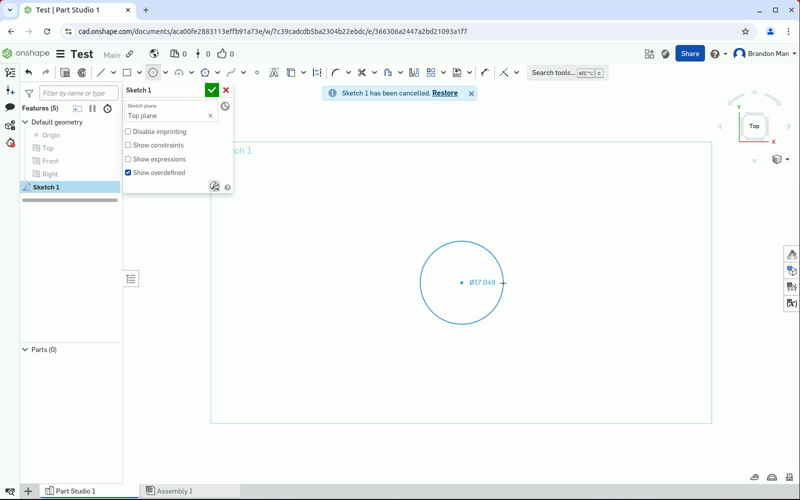
key(esc)
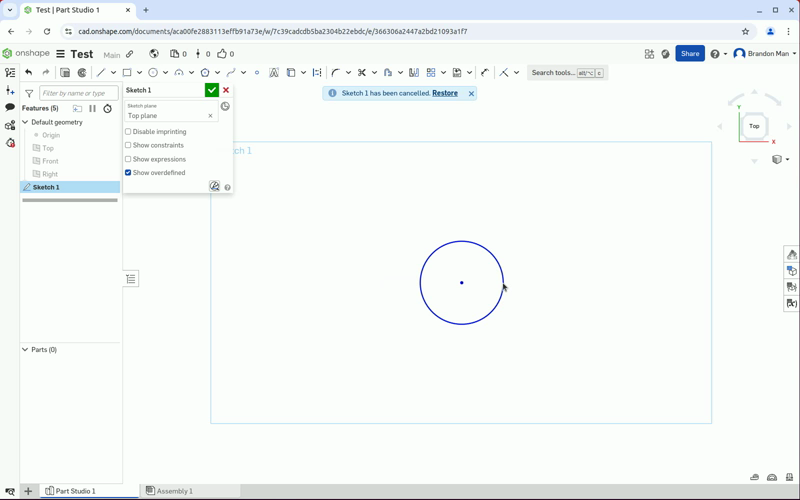
key(c)
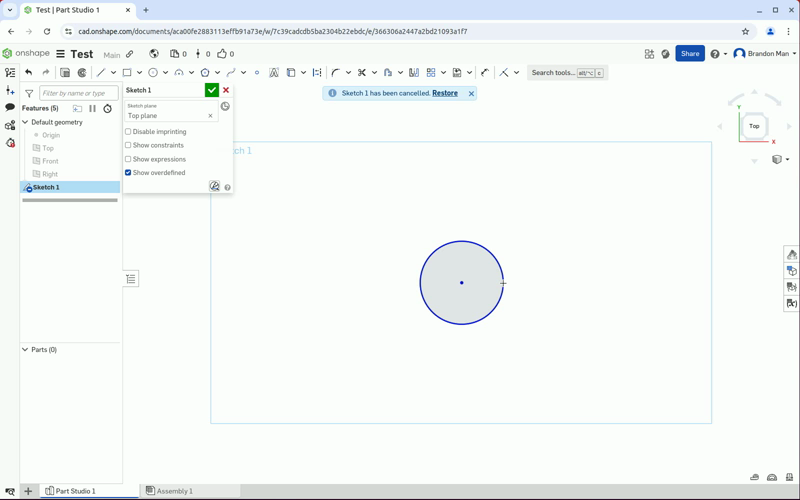
key_down(shift)
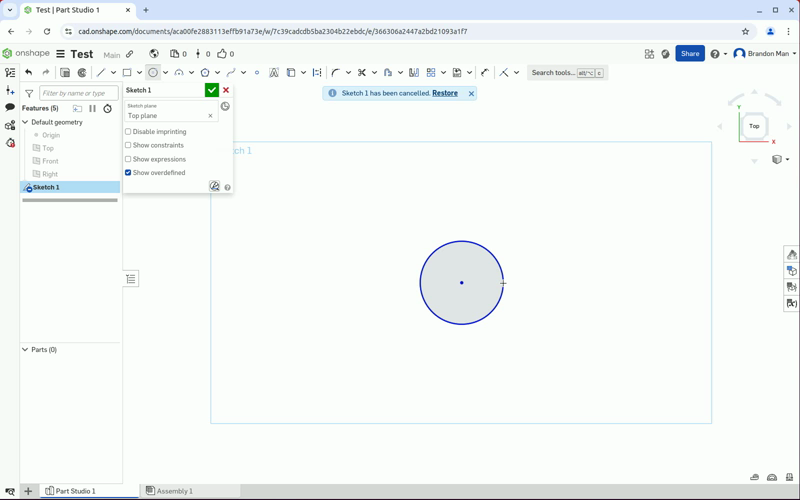
mouse_move(461, 309)
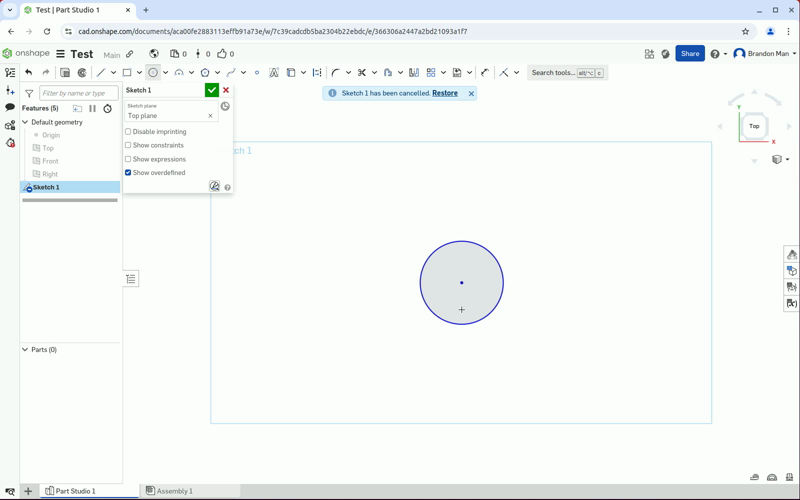
click(461, 309)
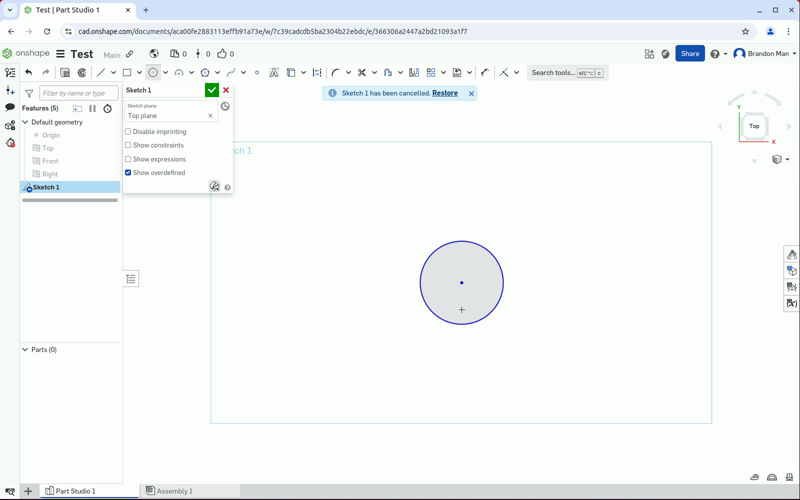
key_up(shift)
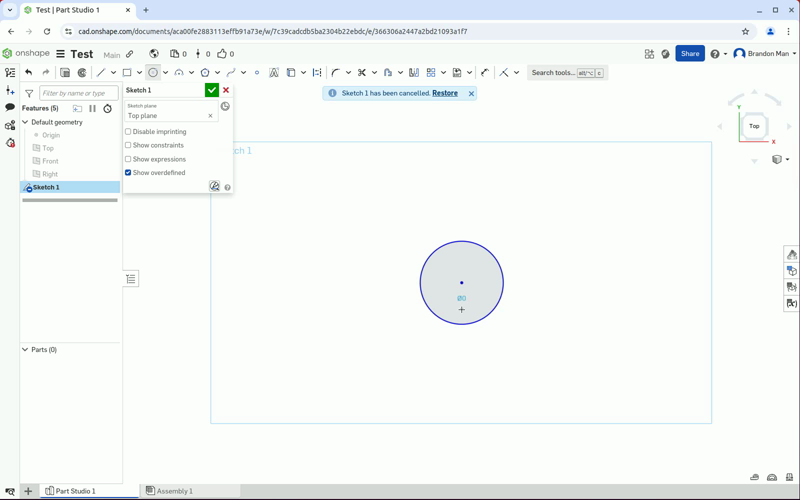
mouse_move(467, 309)
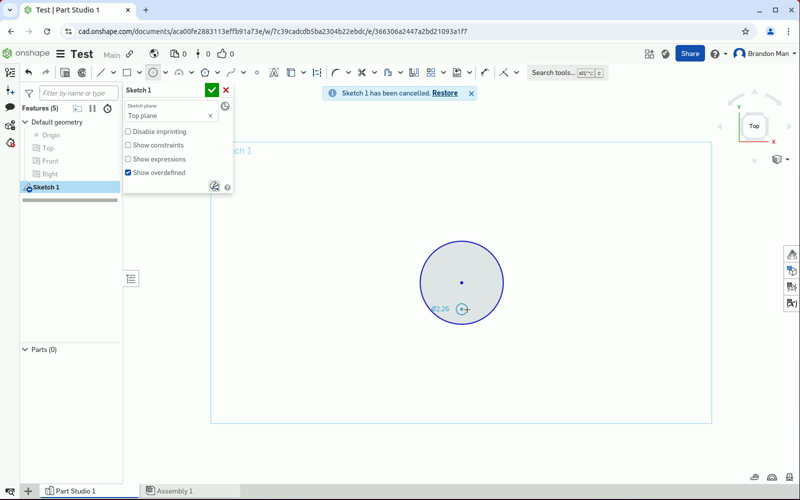
click(467, 309)
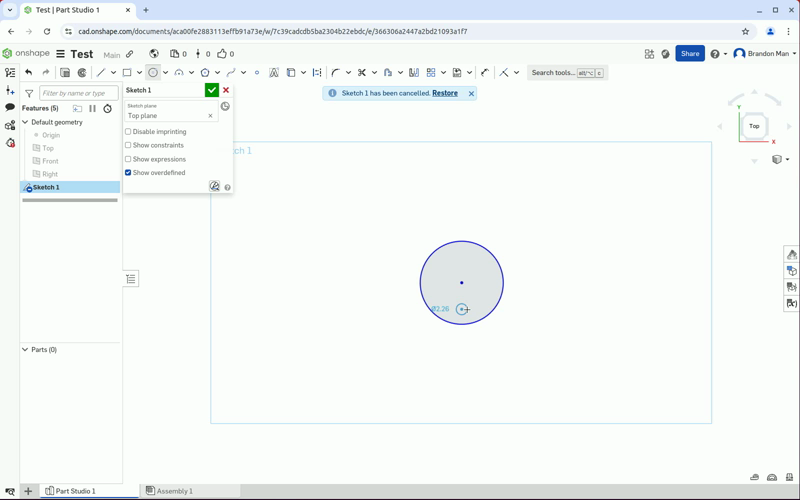
key(esc)
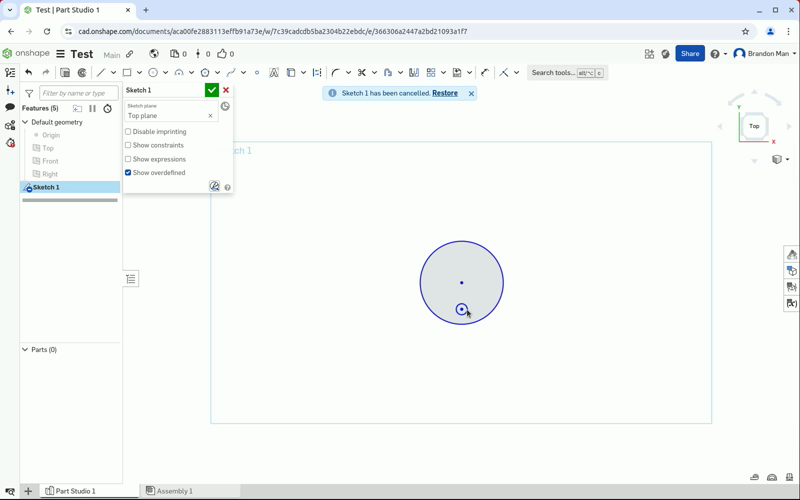
key(c)
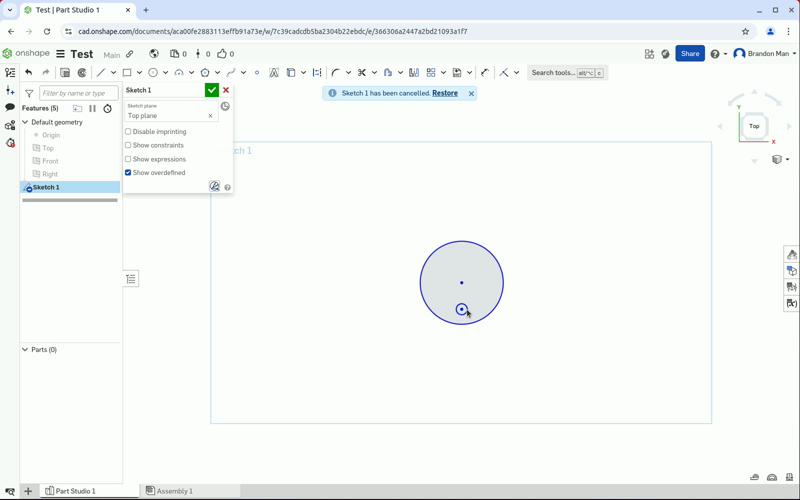
key_down(shift)
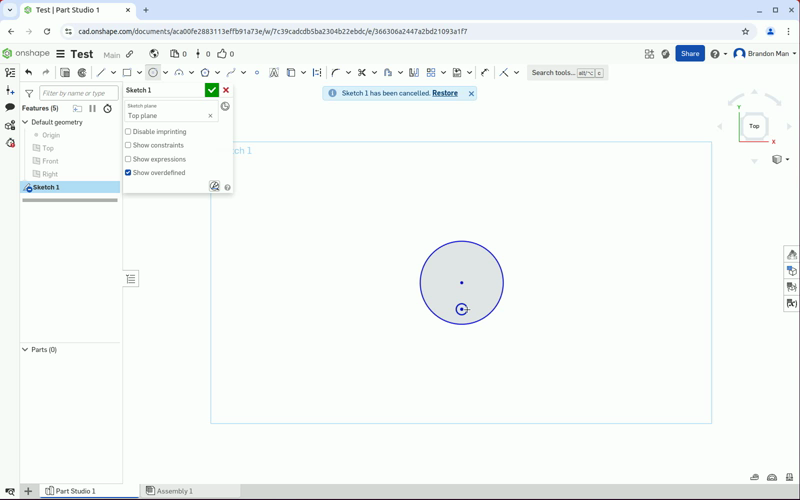
mouse_move(461, 256)
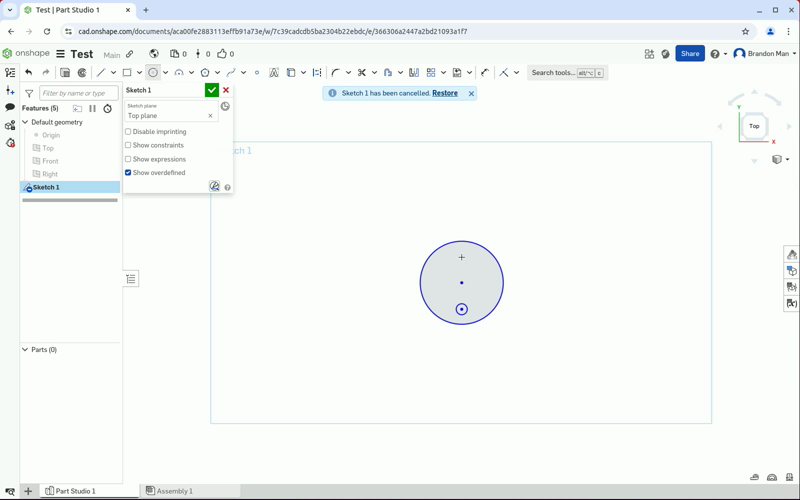
click(461, 256)
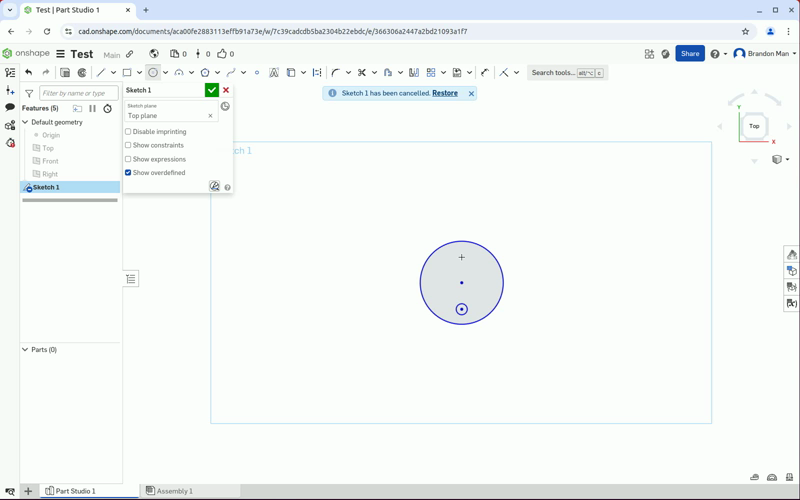
key_up(shift)
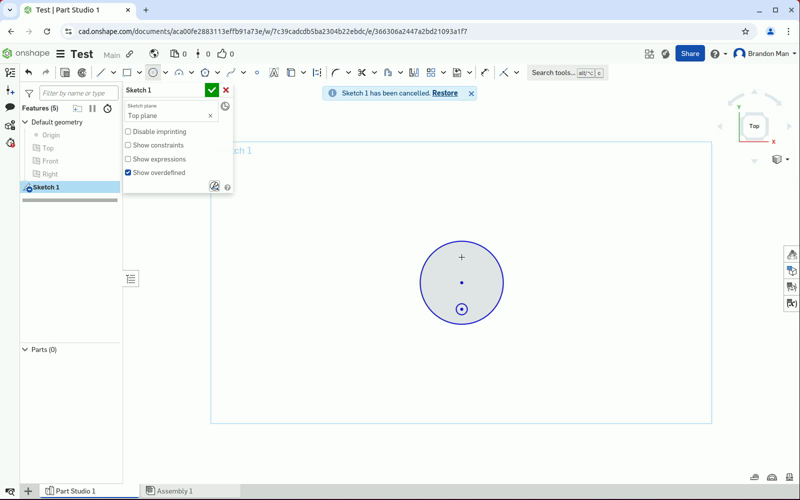
mouse_move(467, 256)
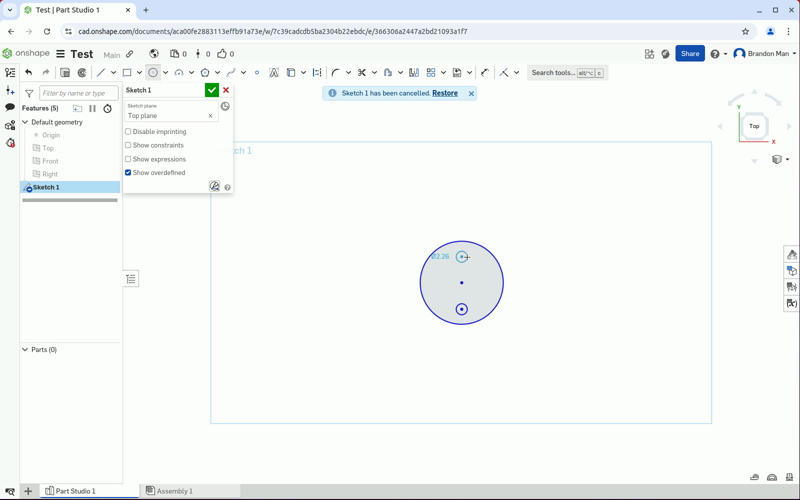
click(467, 256)
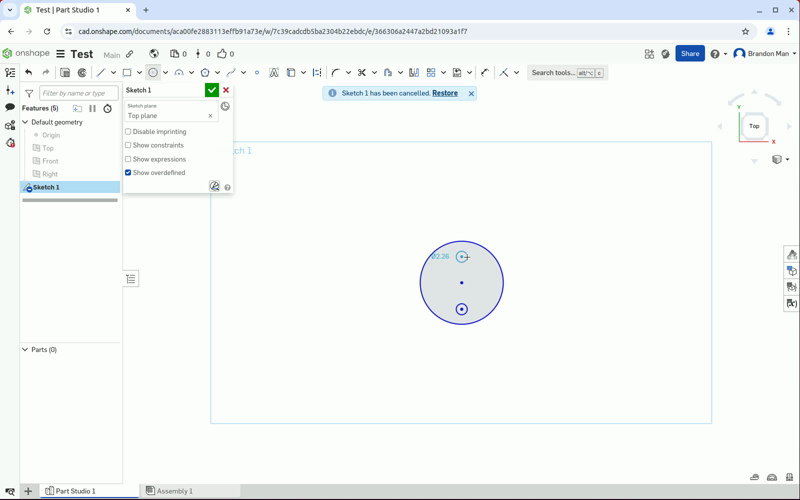
key(esc)
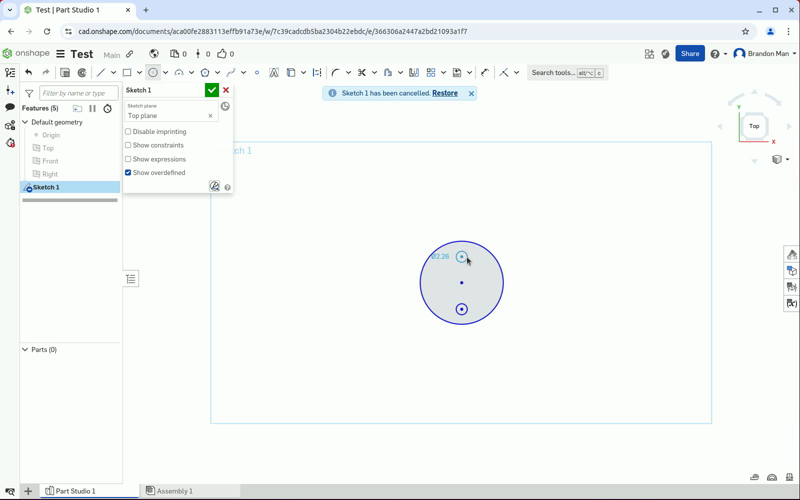
mouse_move(493, 302)
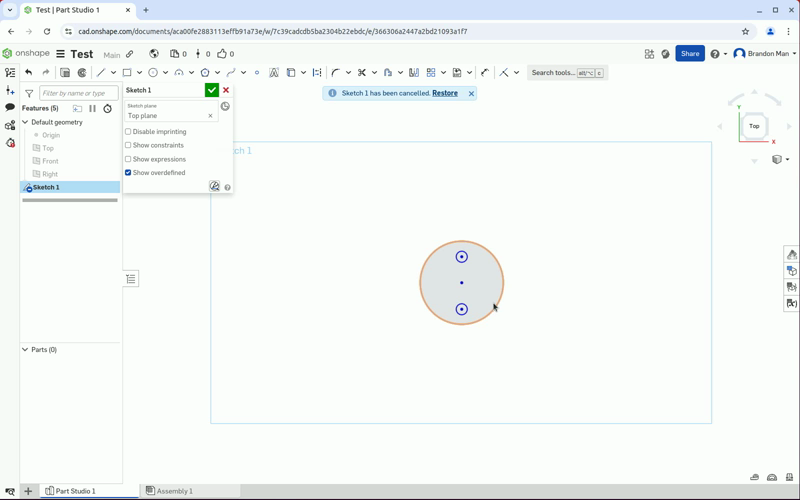
click(493, 302)
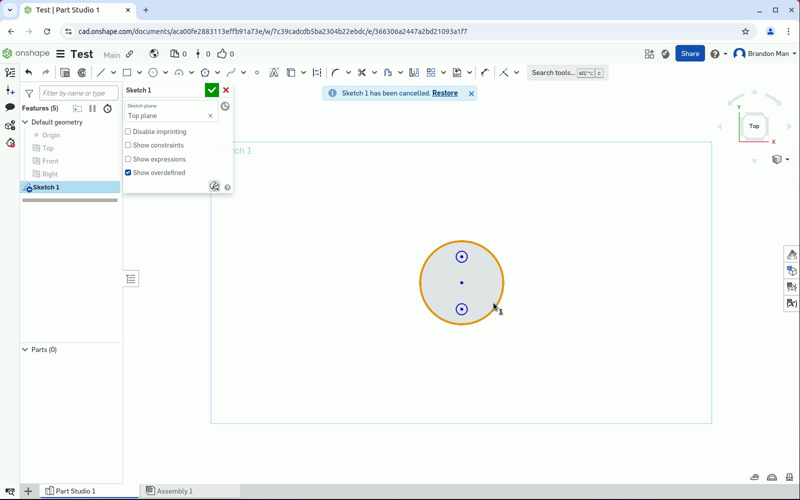
mouse_move(73, 352)
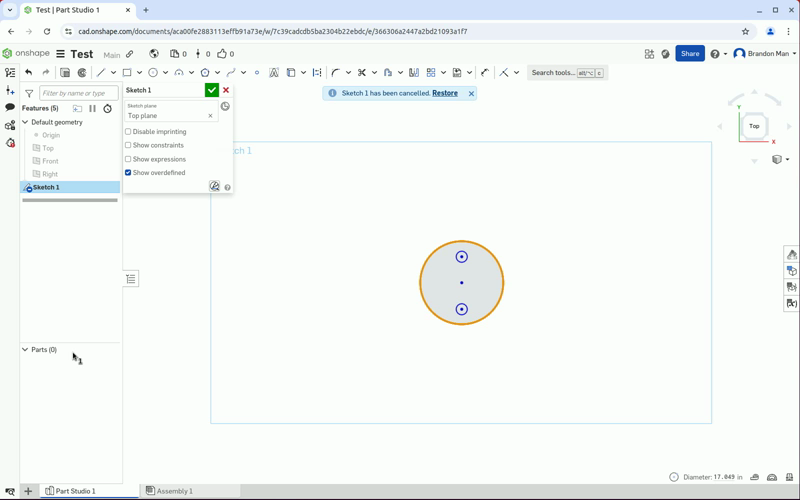
key(shift+y)
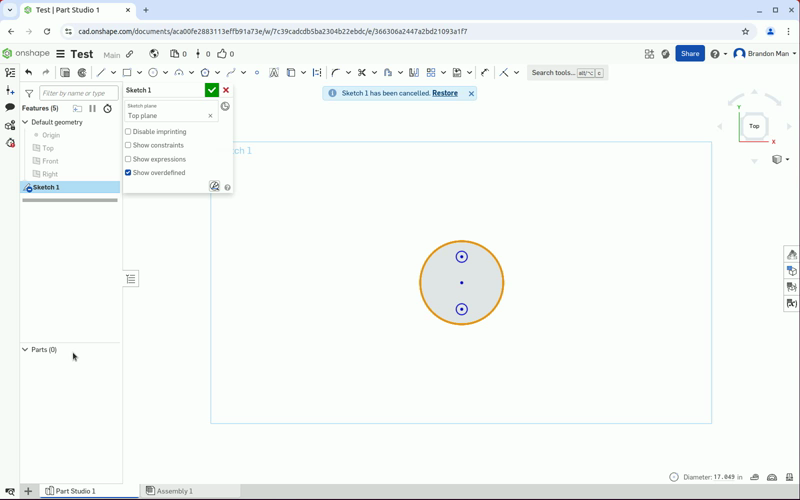
key(shift+e)
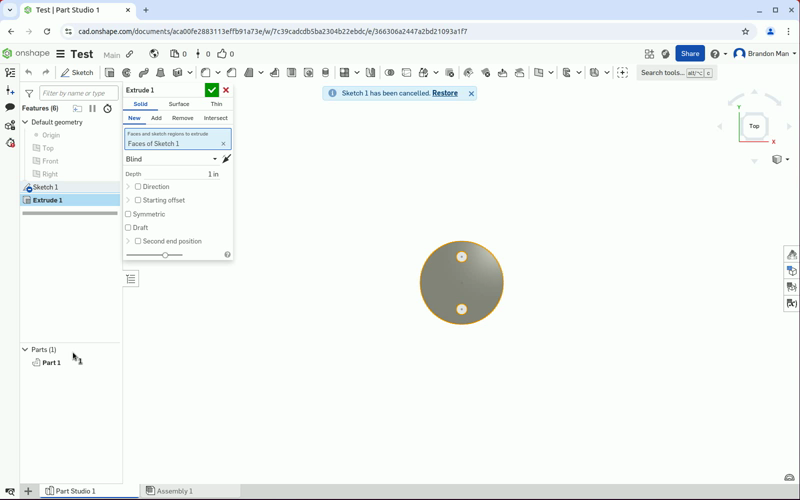
mouse_move(143, 106)
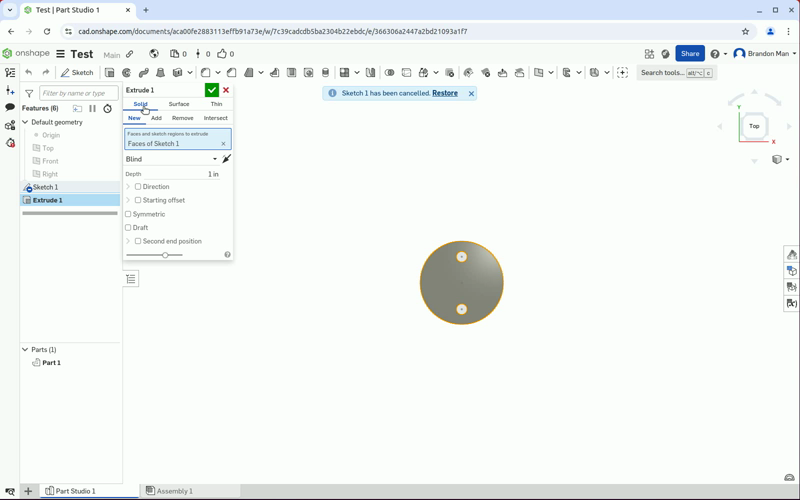
click(143, 106)
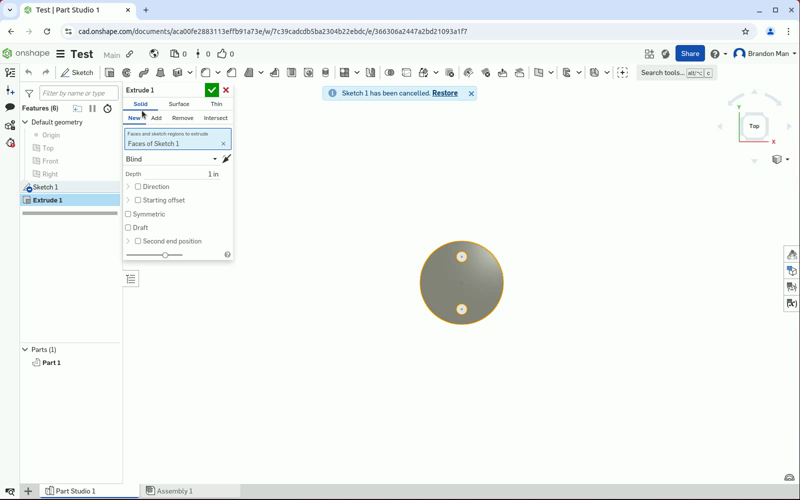
mouse_move(137, 120)
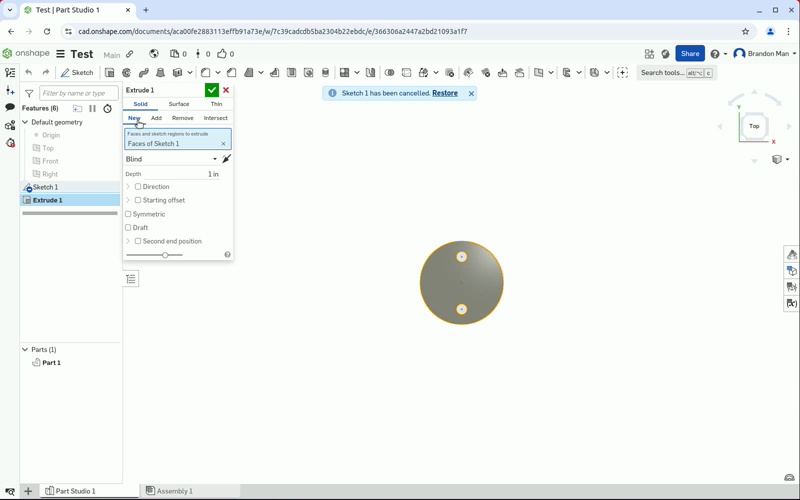
click(137, 120)
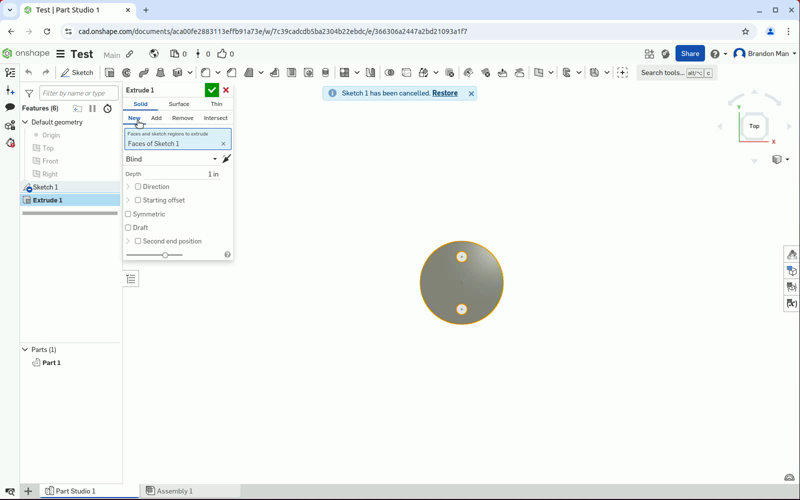
key(tab, 4)
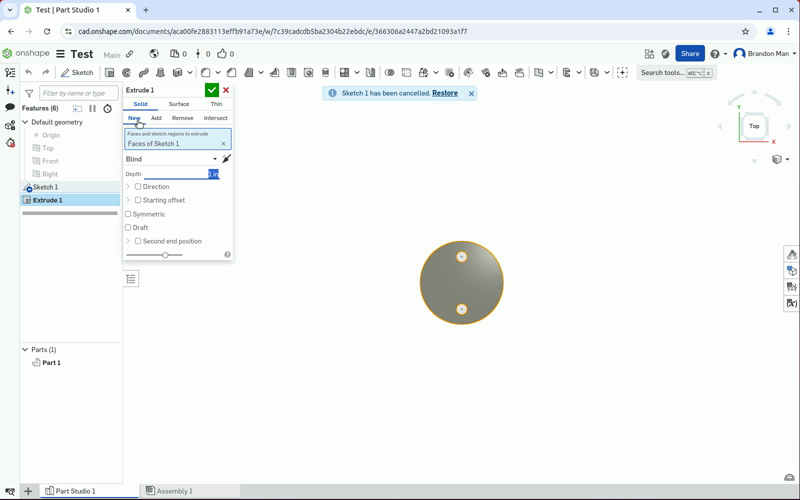
text(2.407)
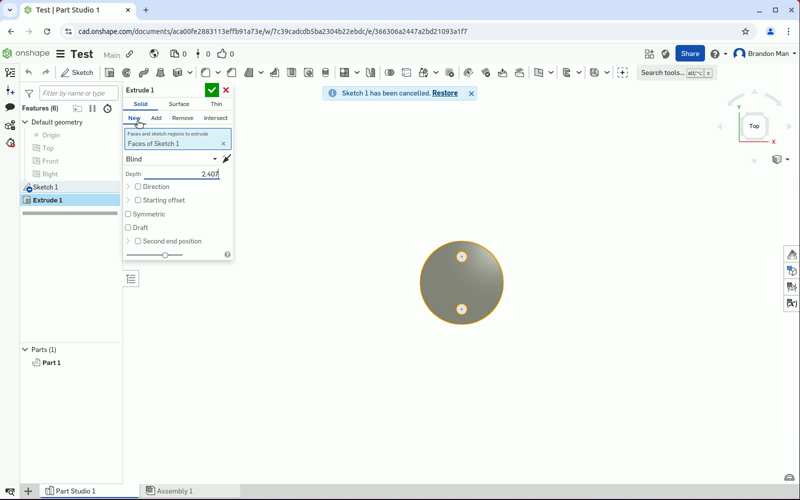
key(enter)
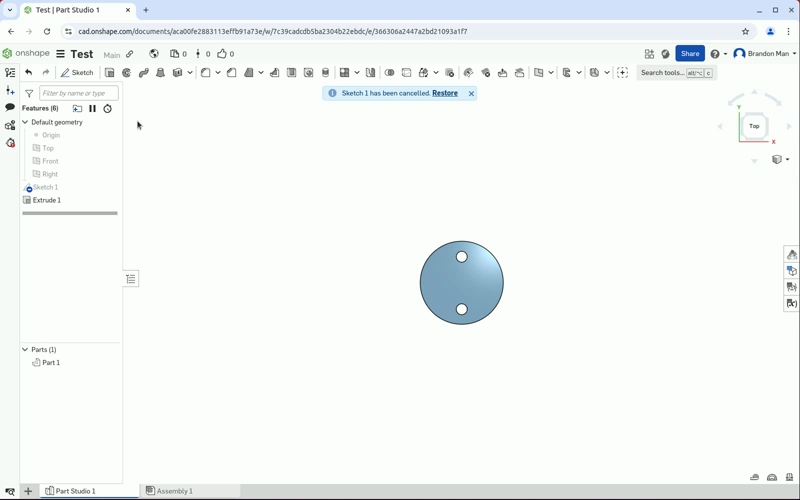
key(shift+h)
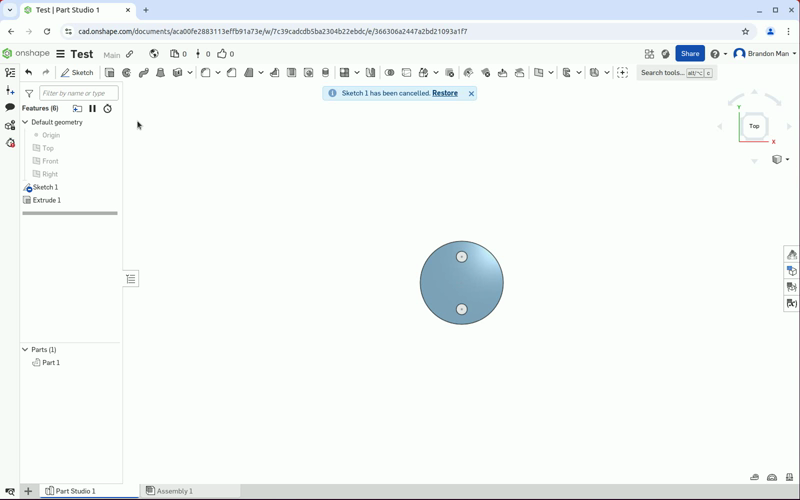
key(shift+h)
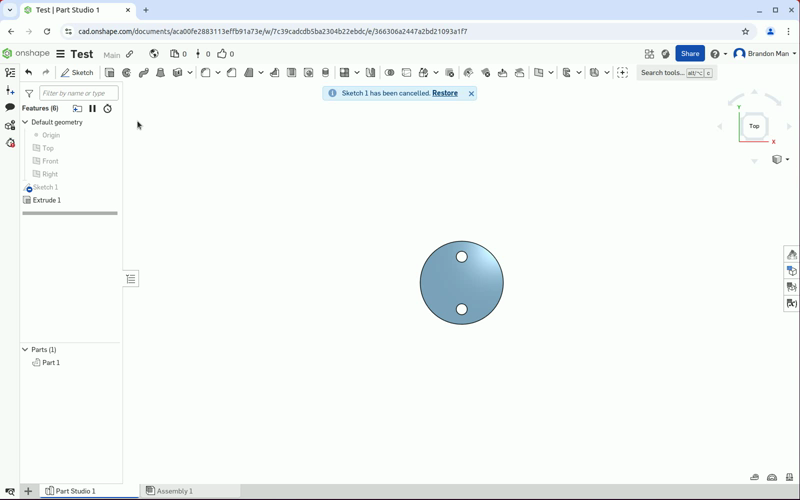
mouse_move(73, 189)
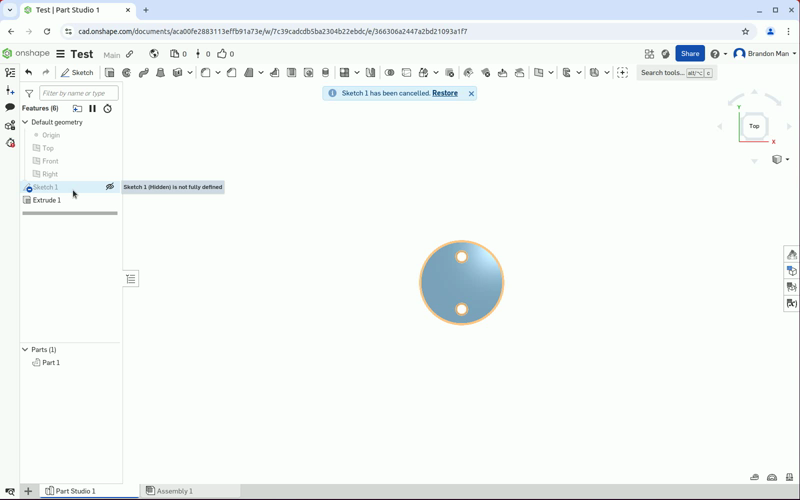
click(73, 189)
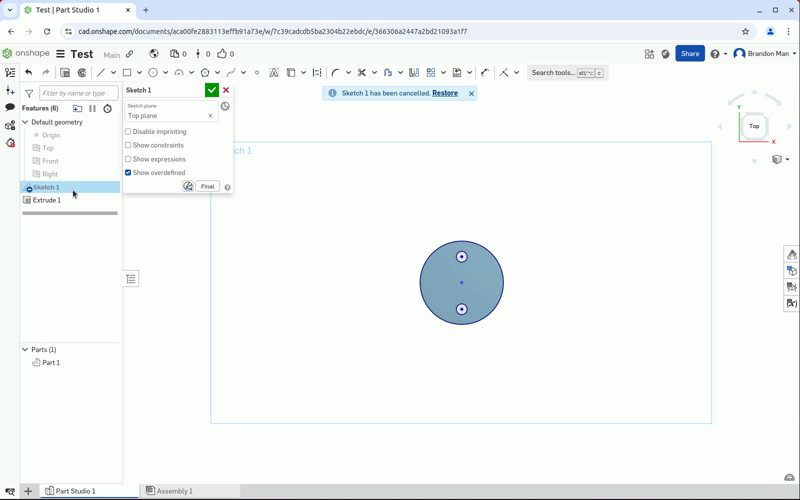
mouse_move(229, 92)
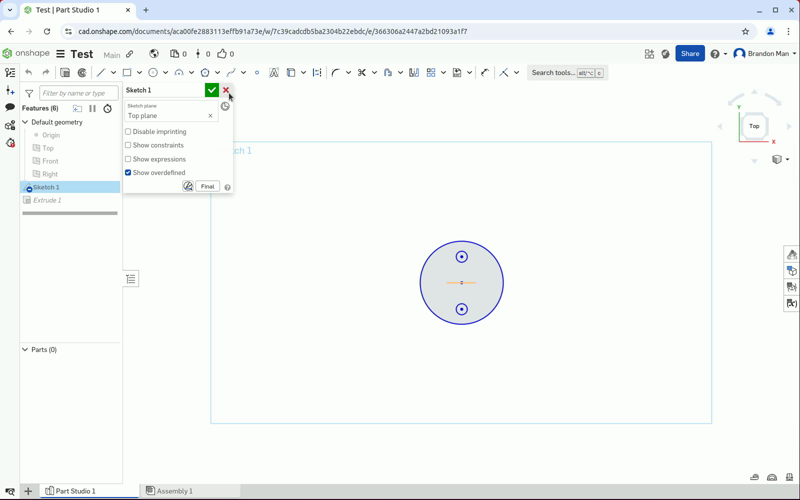
click(229, 92)
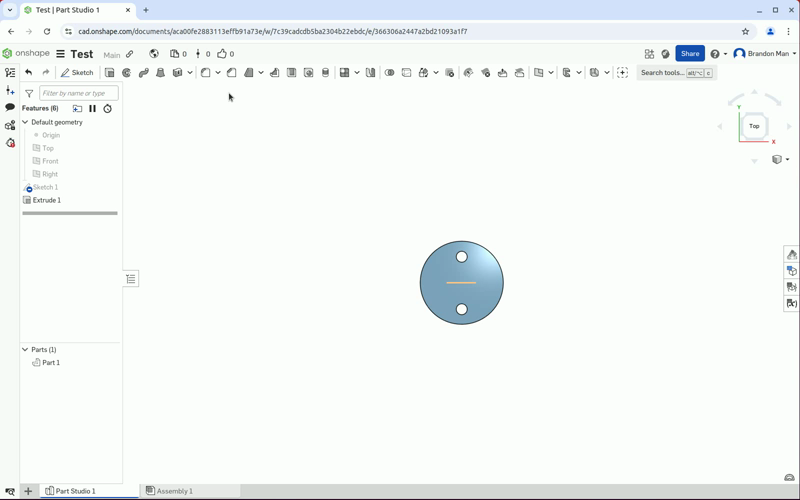
mouse_move(541, 75)
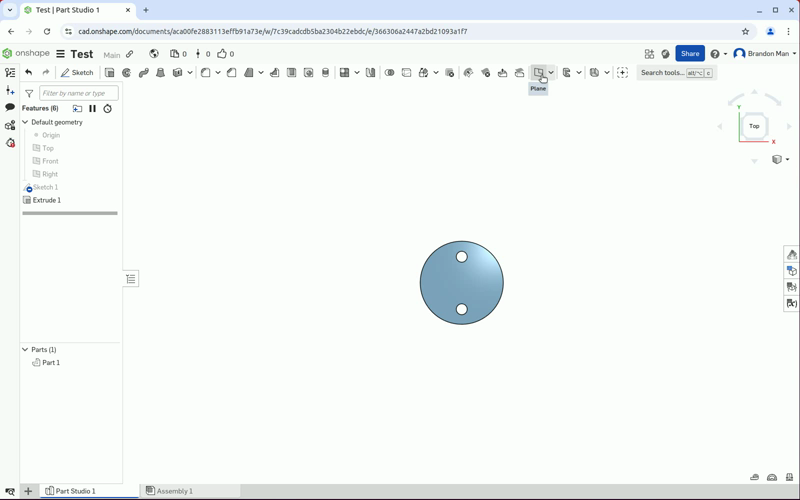
click(541, 75)
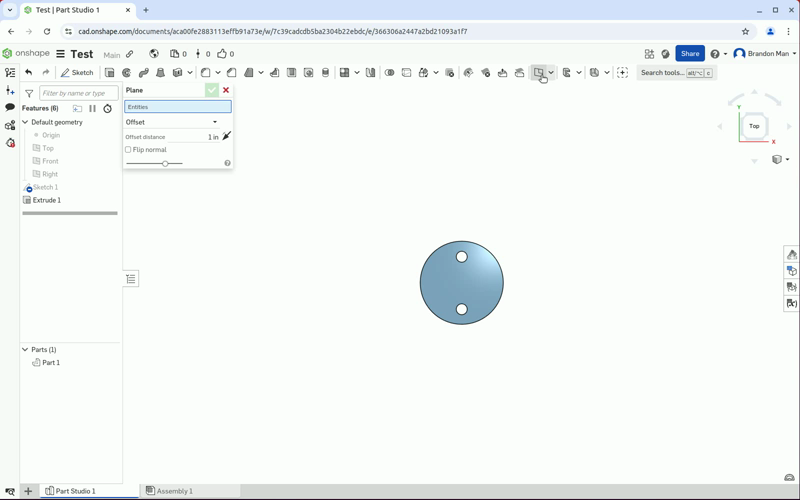
mouse_move(73, 150)
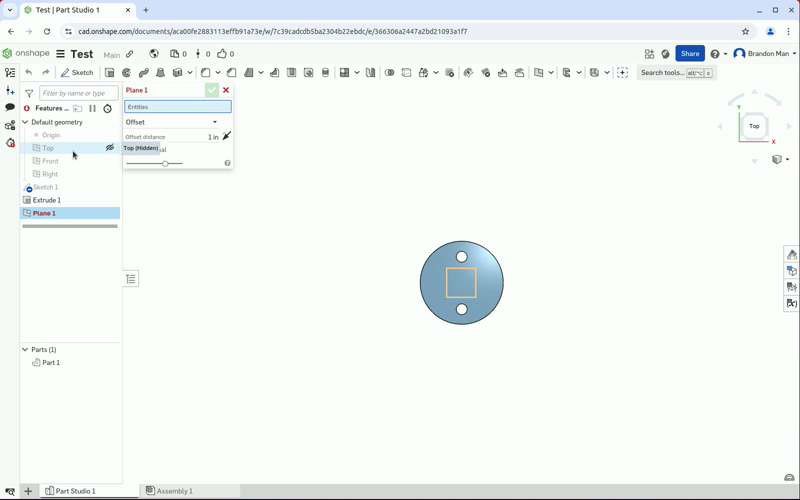
click(73, 150)
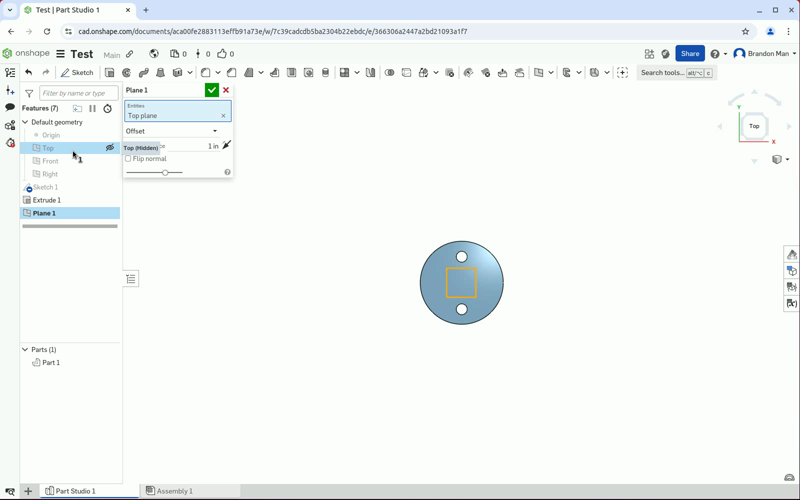
key(tab, 2)
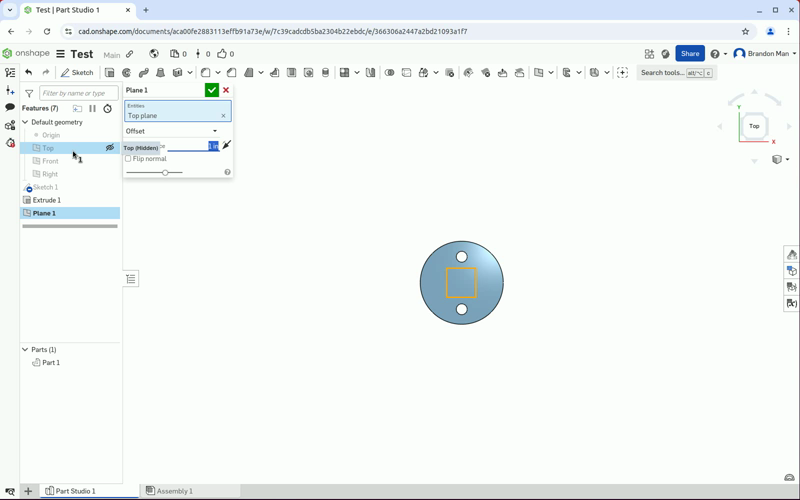
text(2.403)
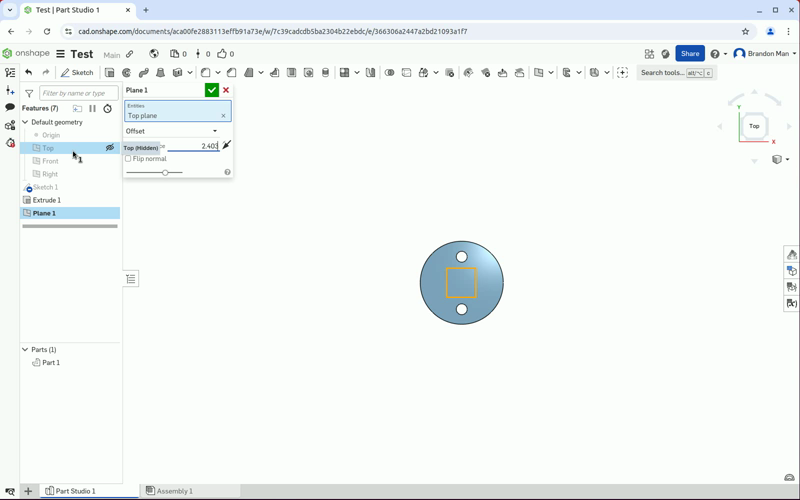
key(enter, 2)
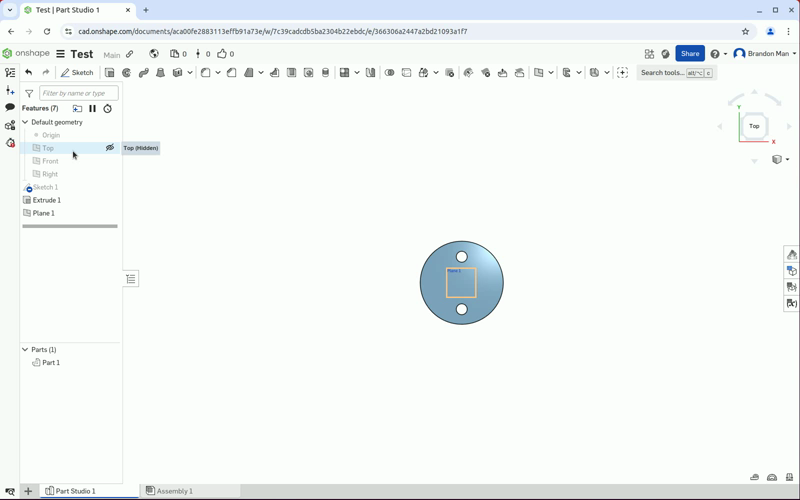
key(shift+s)
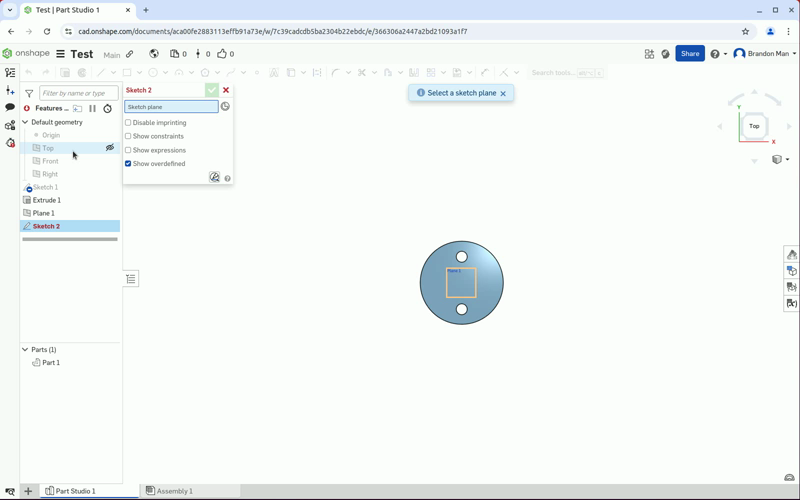
mouse_move(73, 215)
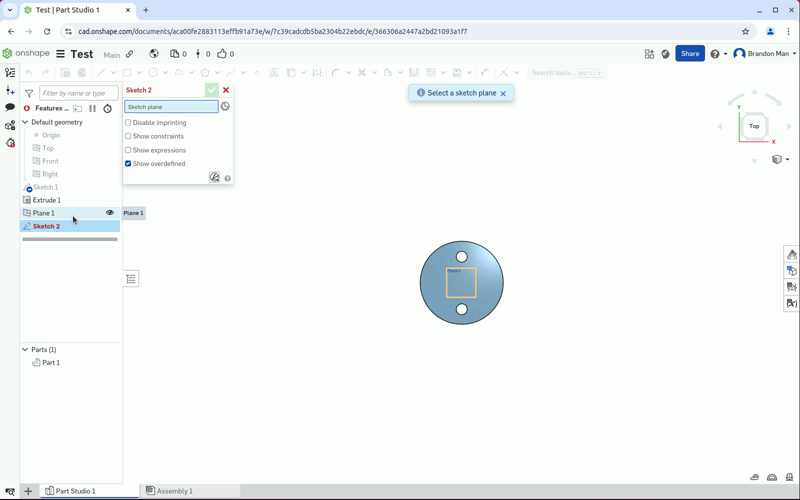
click(73, 215)
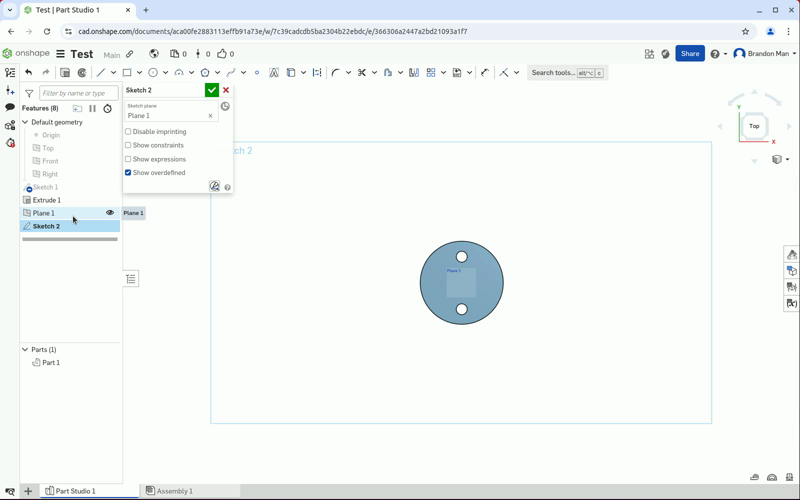
mouse_move(73, 352)
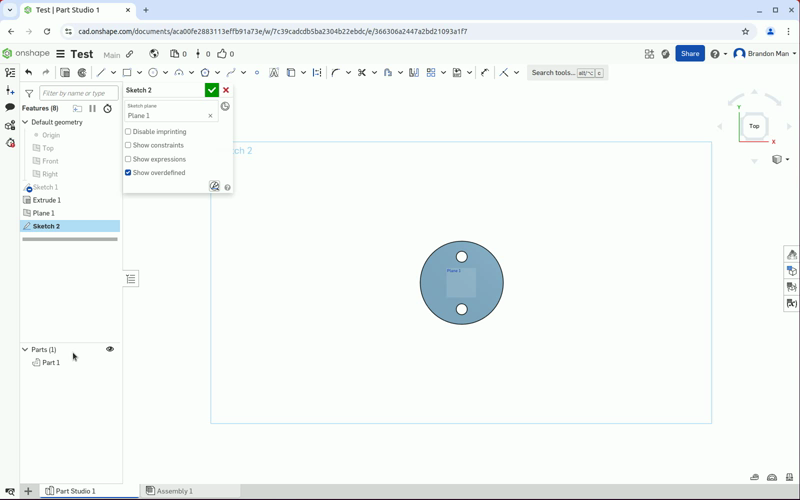
key(y)
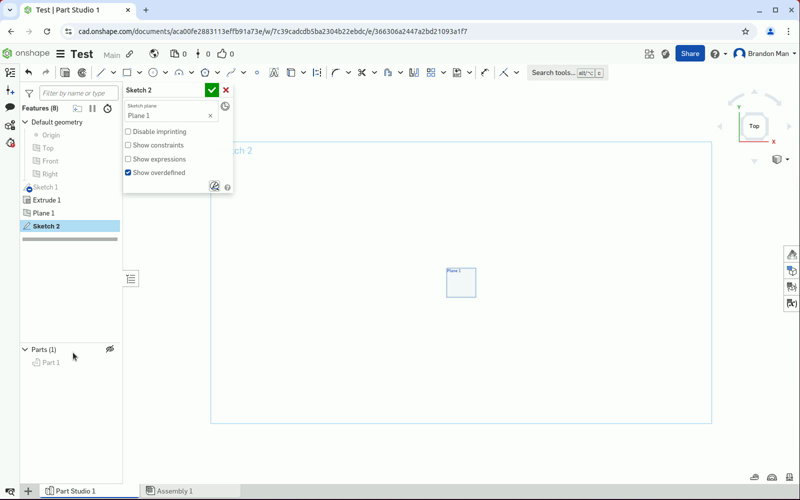
key(c)
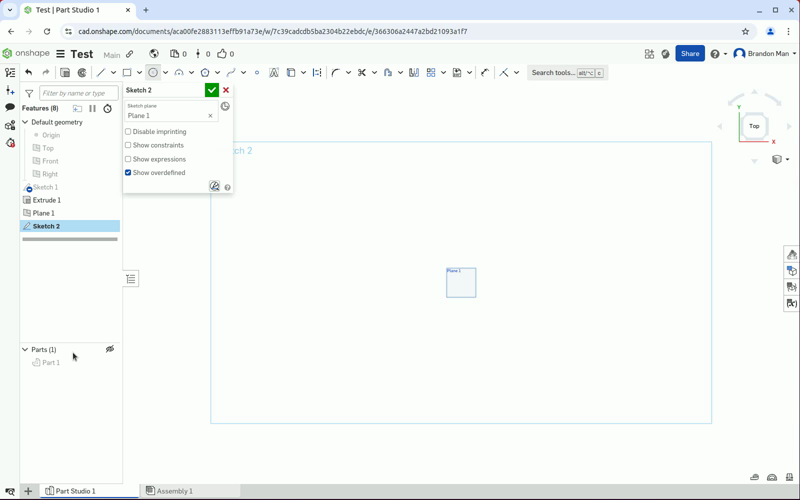
key_down(shift)
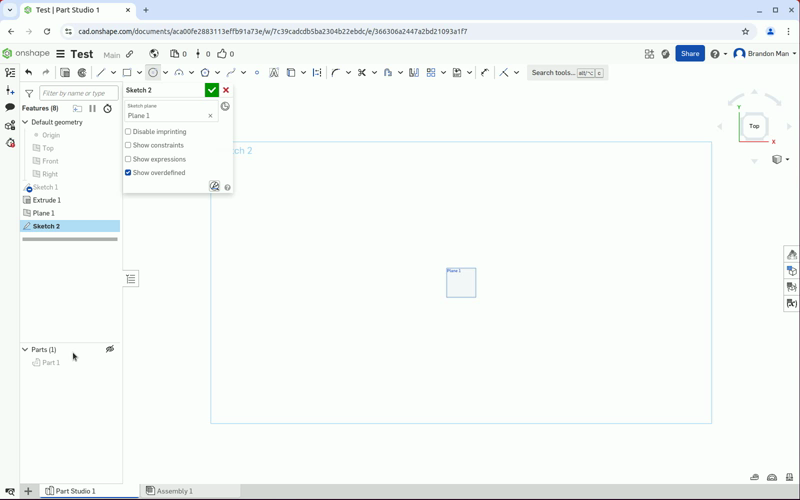
mouse_move(461, 282)
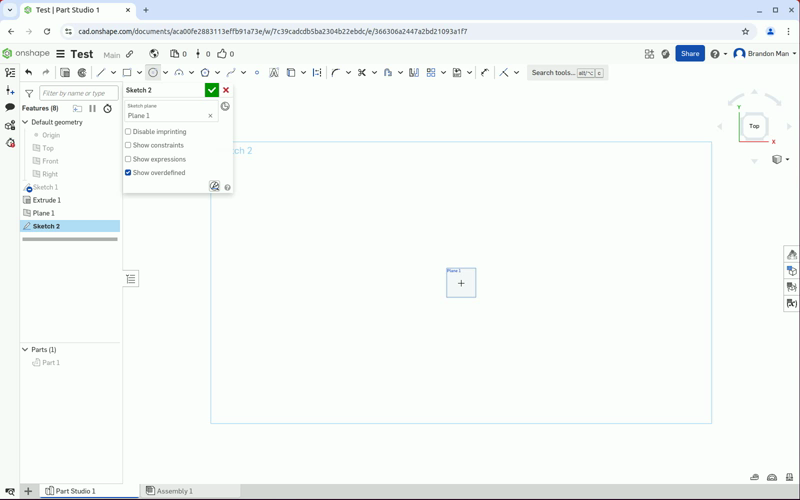
click(461, 282)
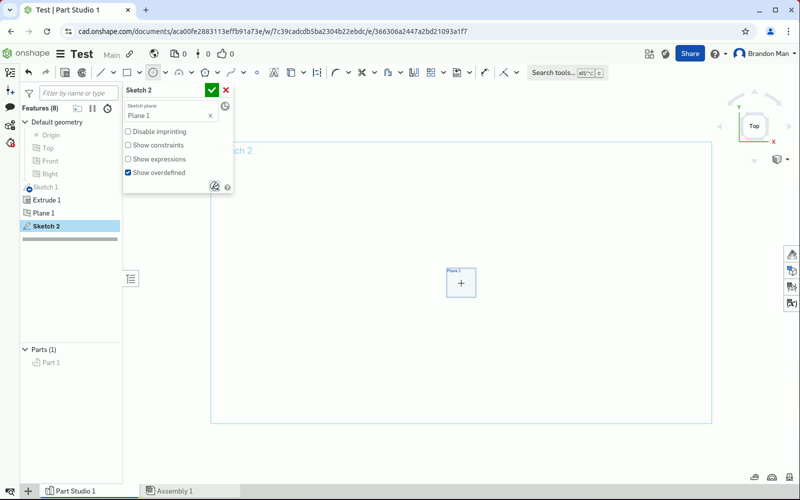
key_up(shift)
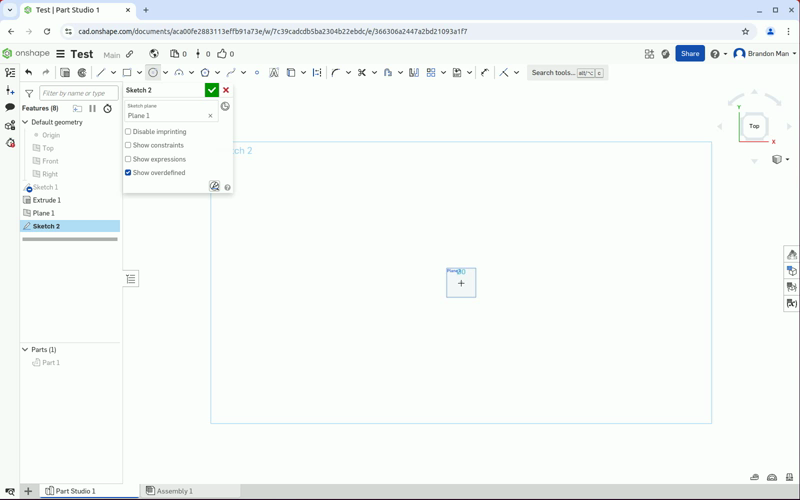
mouse_move(472, 282)
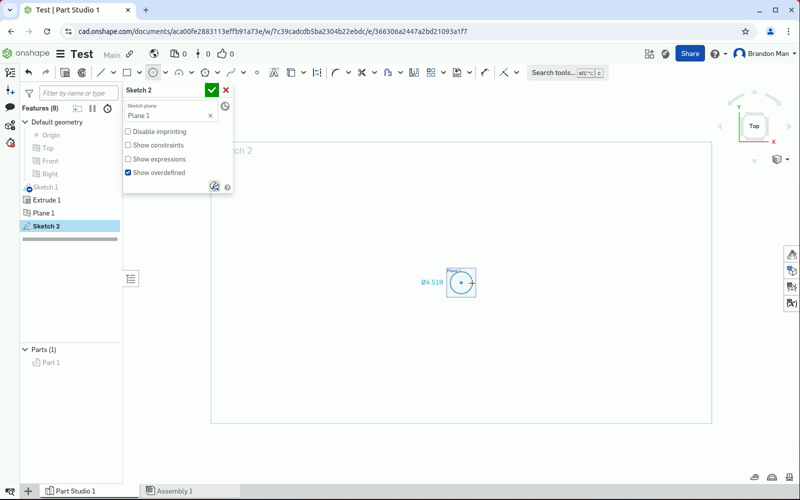
click(472, 282)
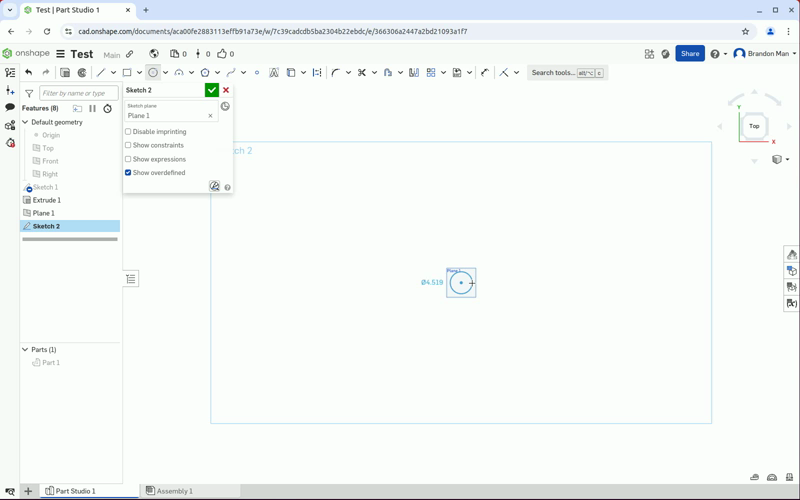
key(esc)
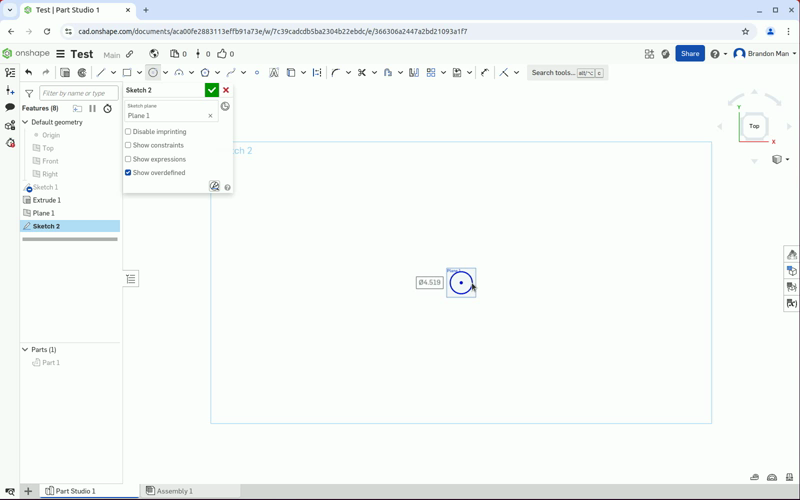
mouse_move(455, 289)
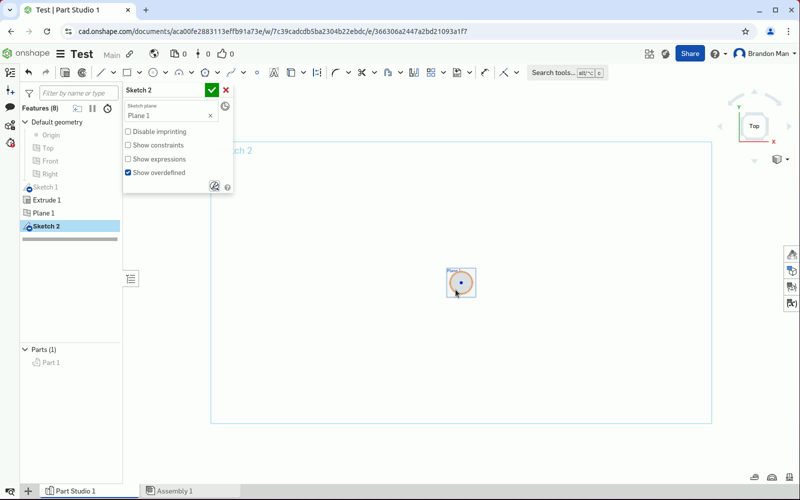
scroll(6)
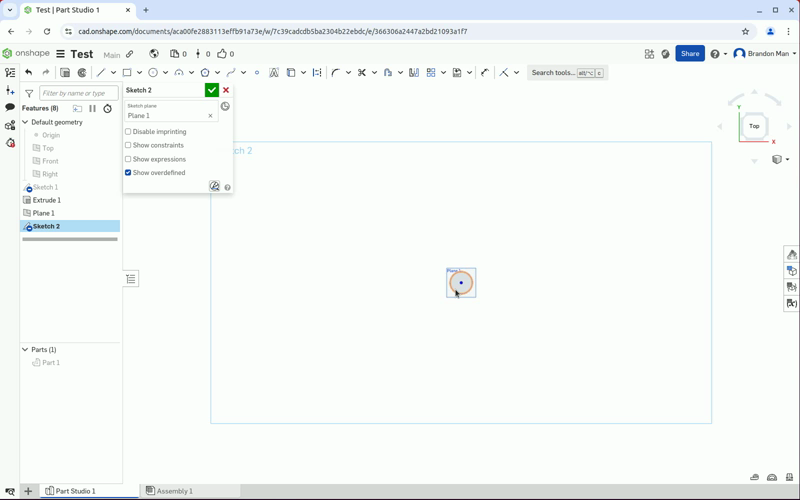
scroll(6)
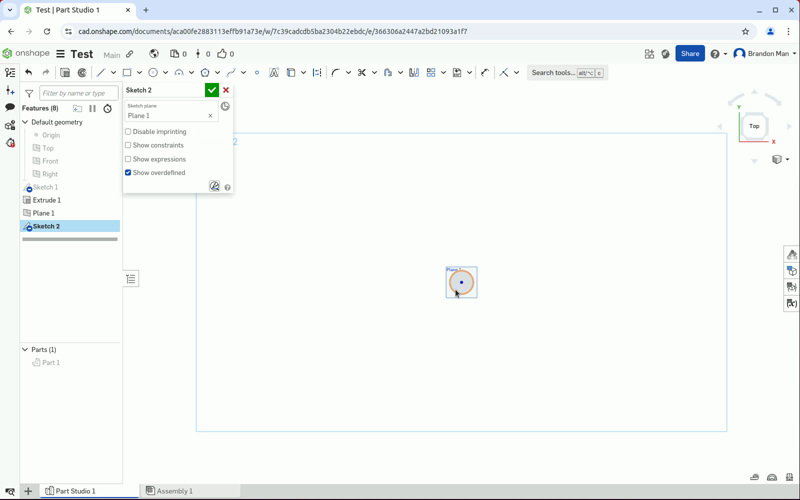
scroll(6)
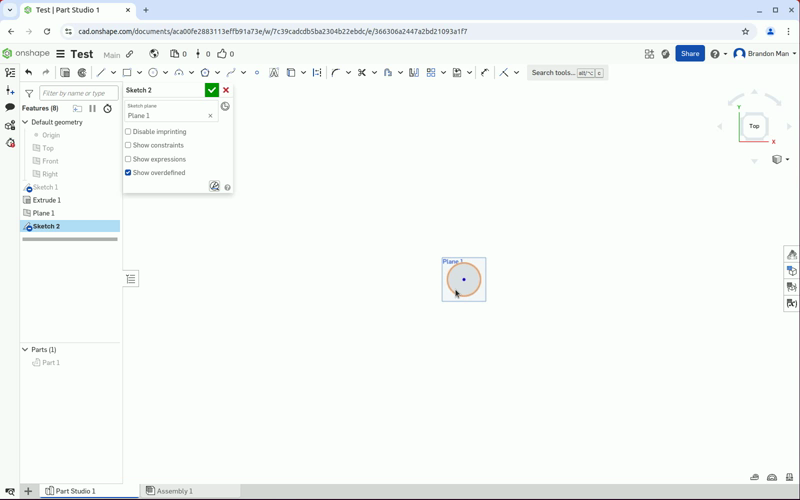
scroll(6)
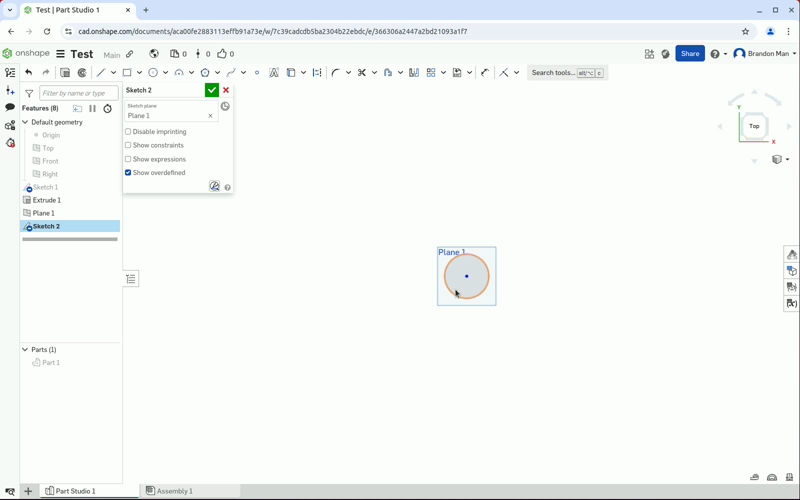
scroll(6)
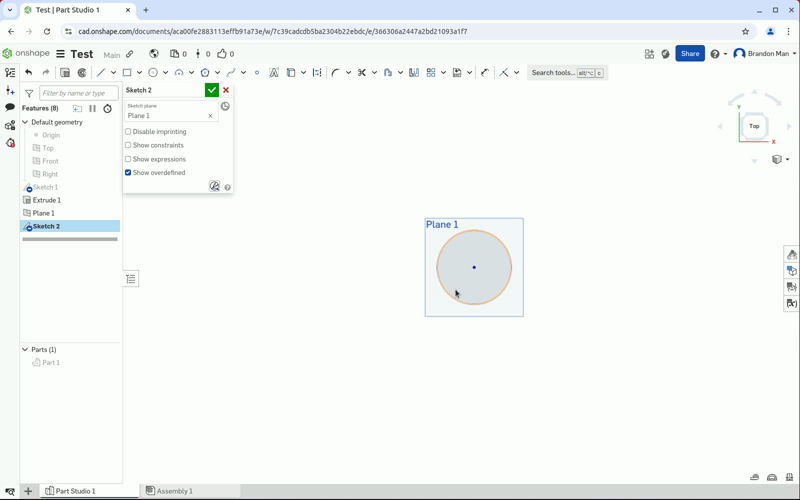
scroll(6)
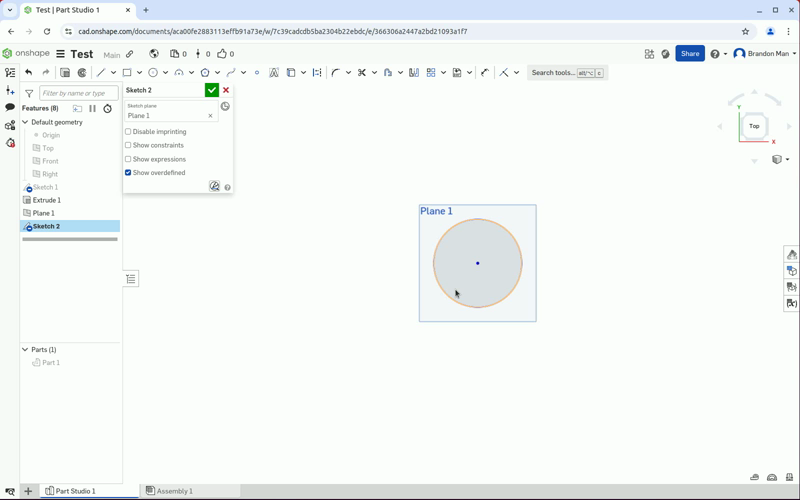
scroll(6)
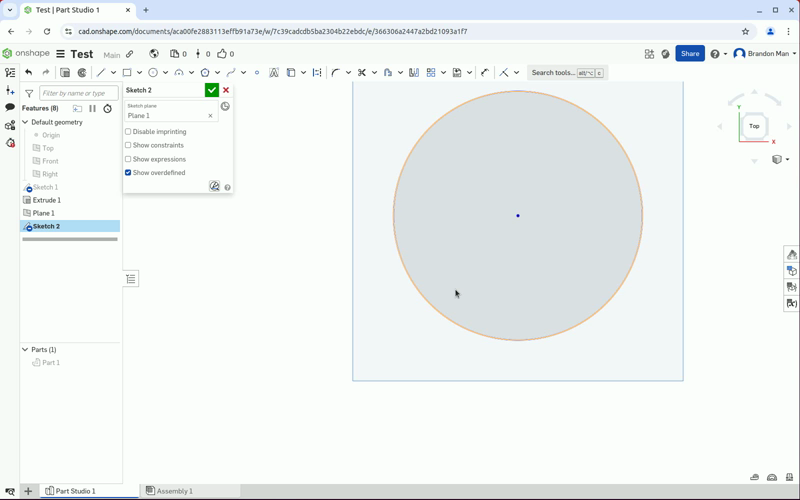
click(455, 289)
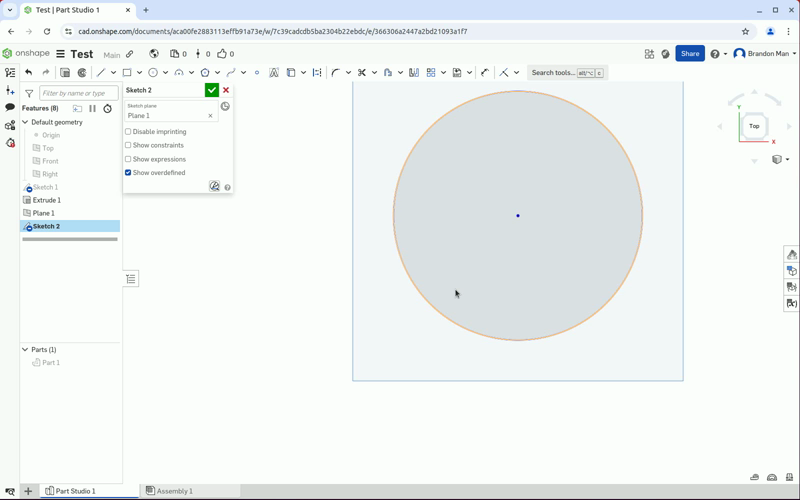
scroll(-6)
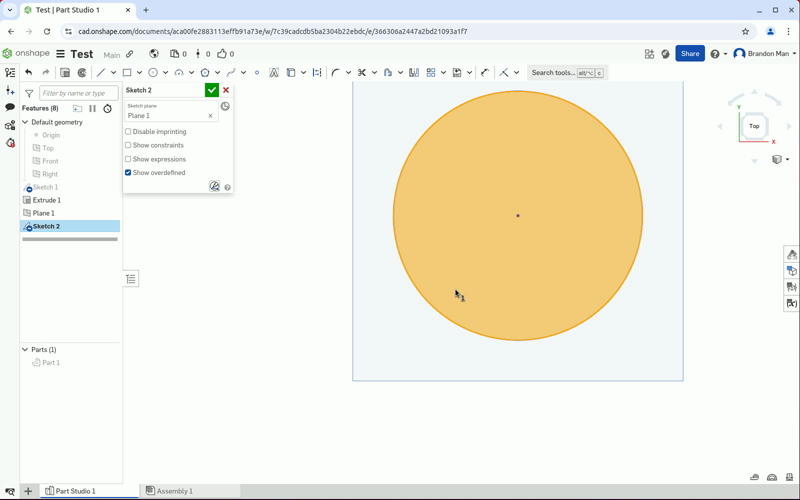
scroll(-6)
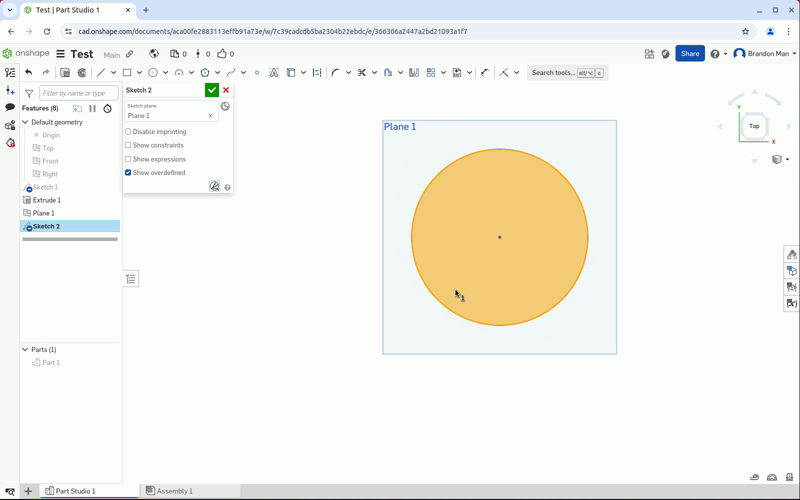
scroll(-6)
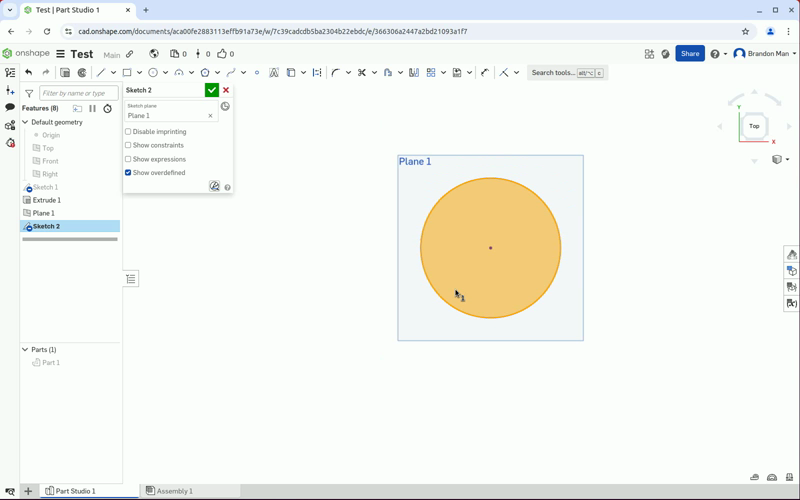
scroll(-6)
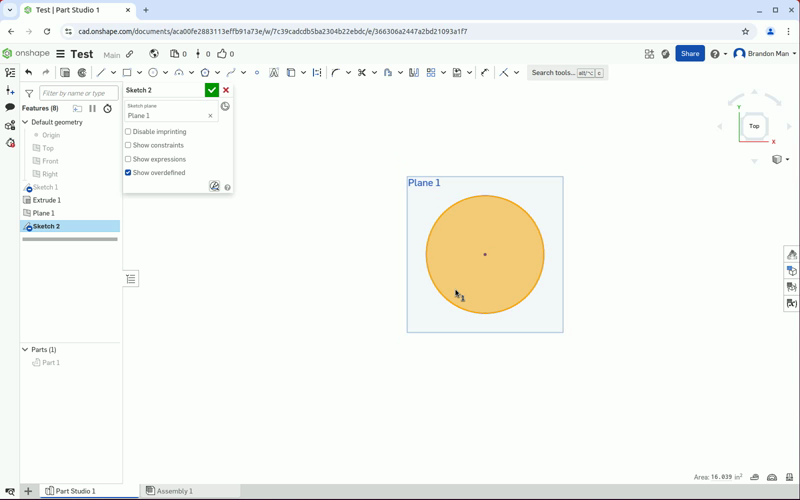
scroll(-6)
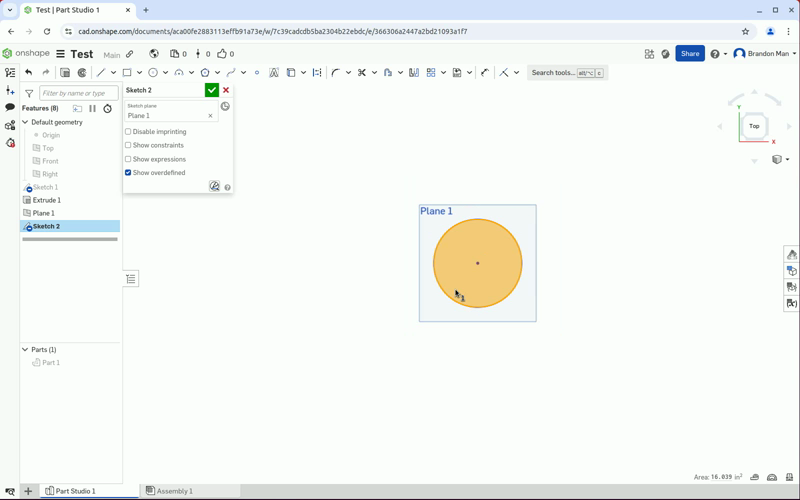
scroll(-6)
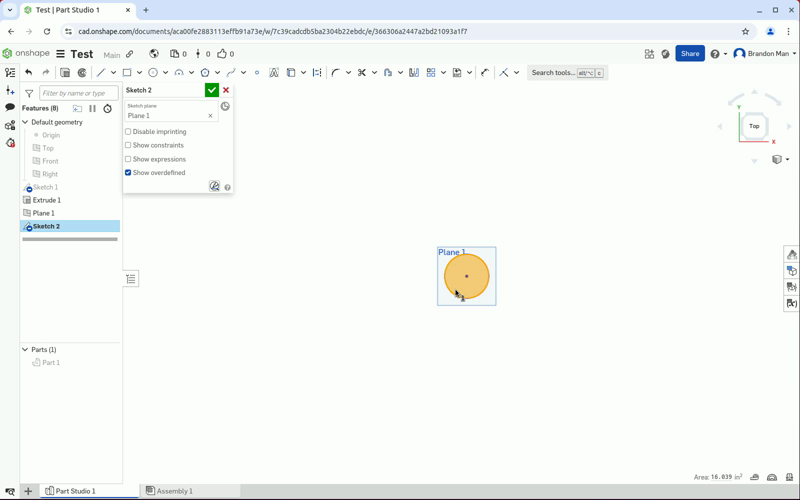
scroll(-6)
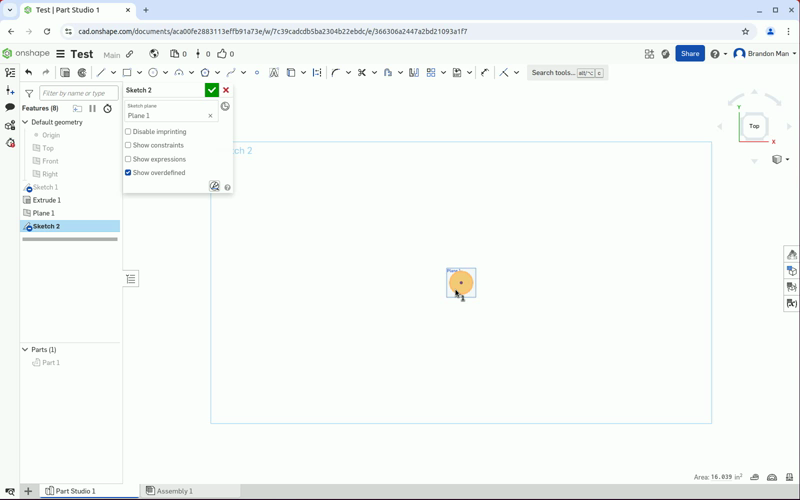
mouse_move(73, 352)
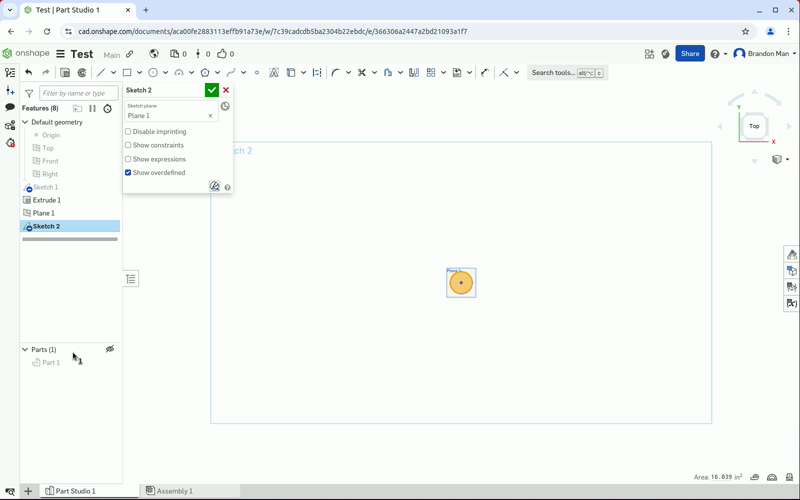
key(shift+y)
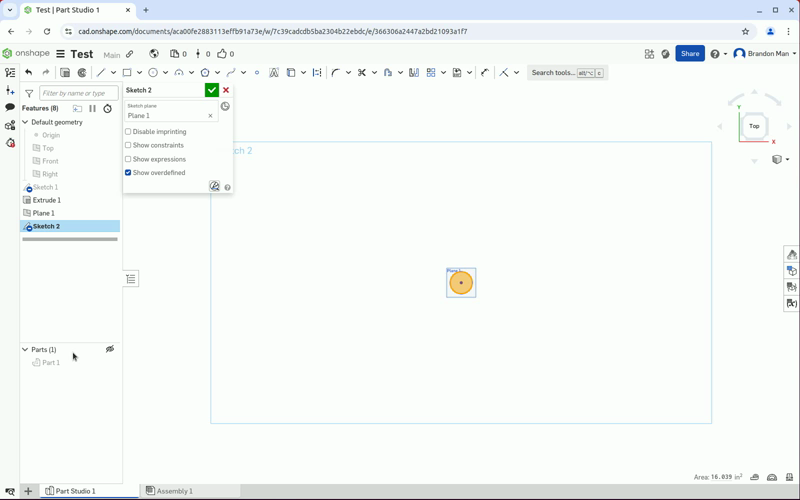
key(shift+e)
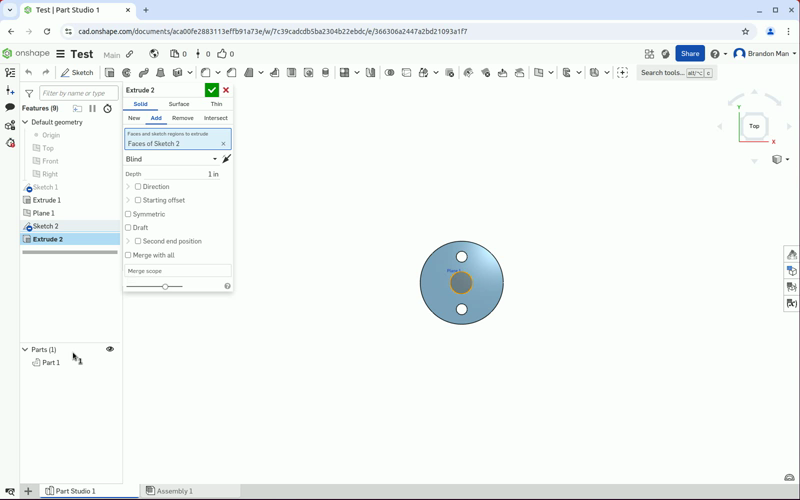
mouse_move(143, 106)
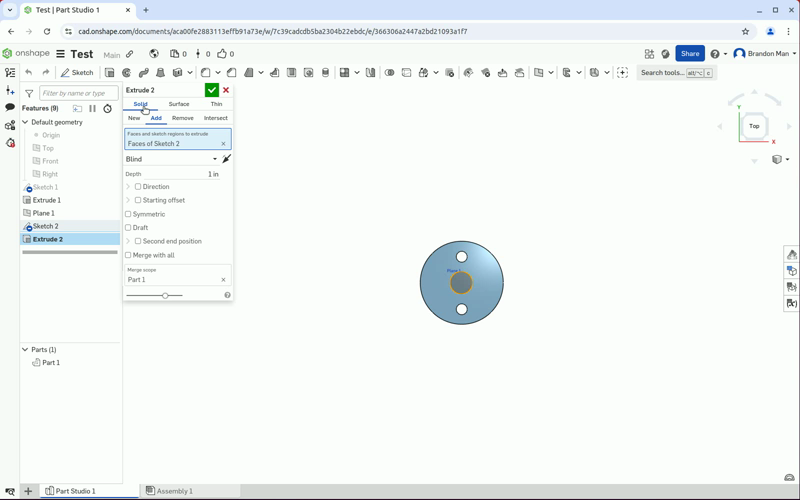
click(143, 106)
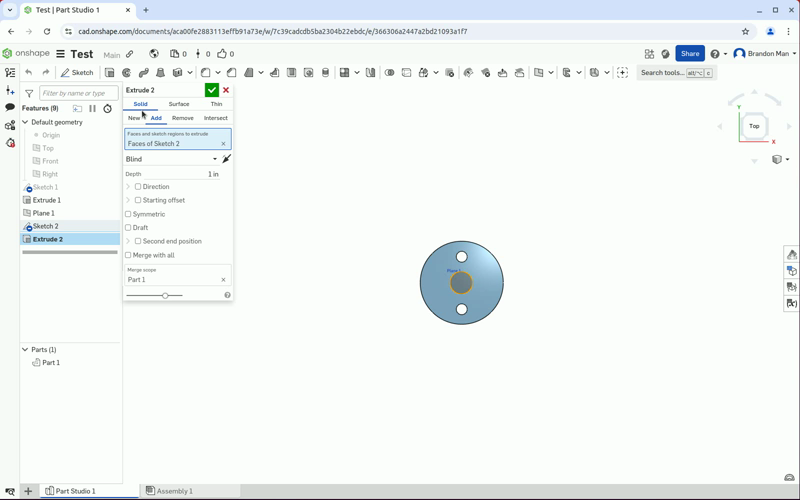
mouse_move(137, 120)
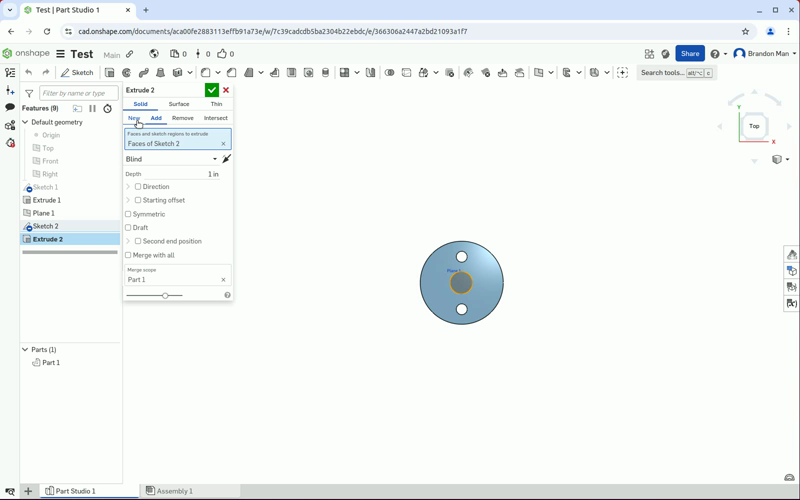
click(137, 120)
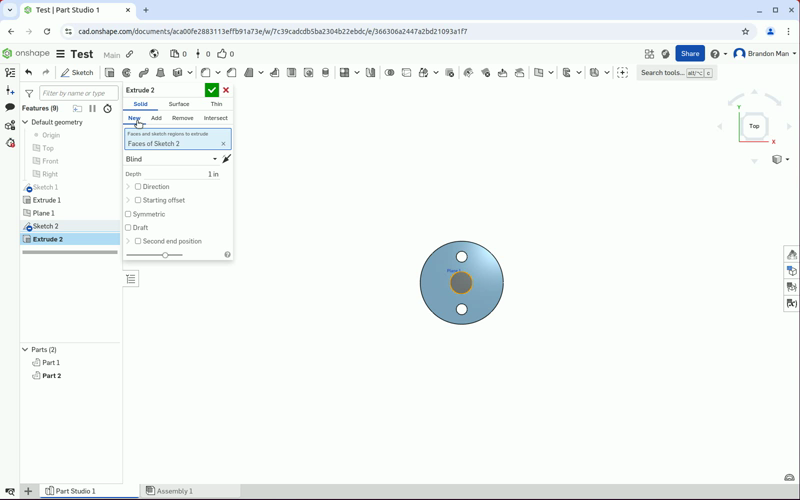
key(tab, 4)
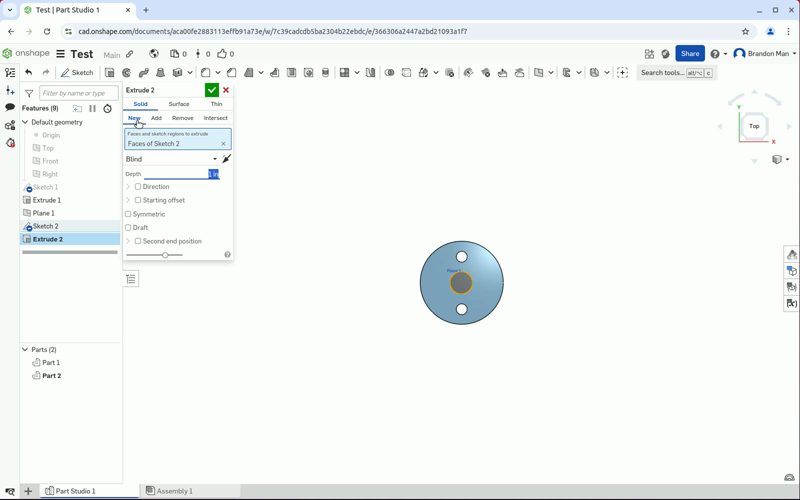
text(20.701)
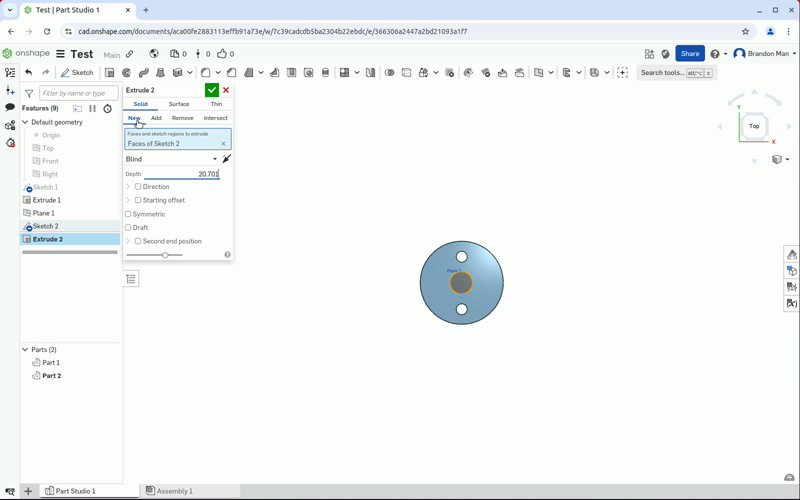
key(enter)
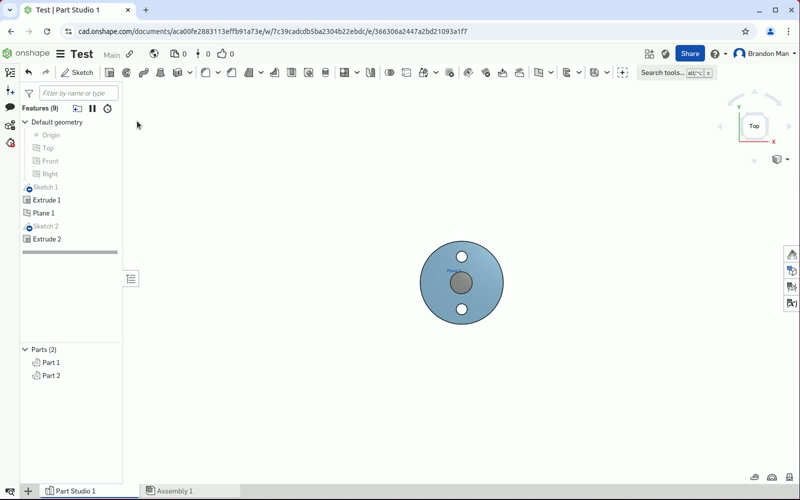
key(shift+h)
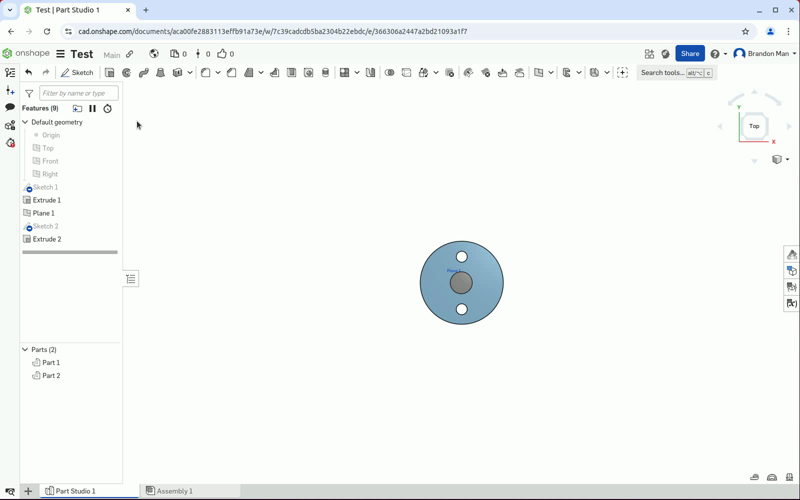
key(shift+h)
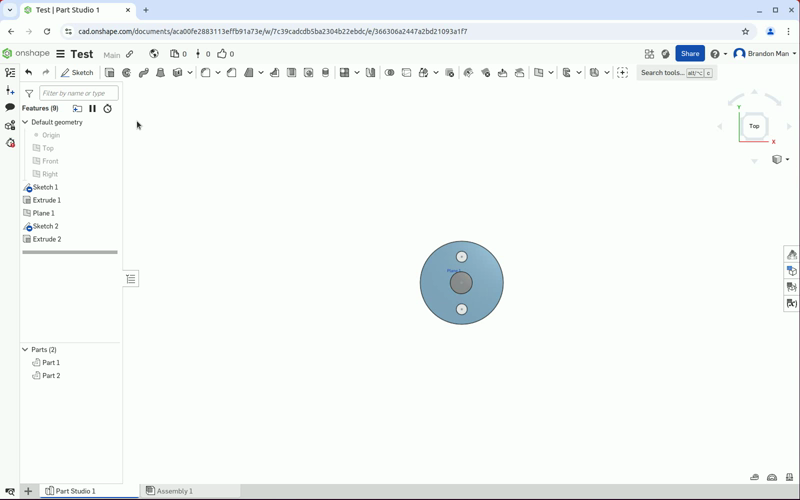
key(shift+7)
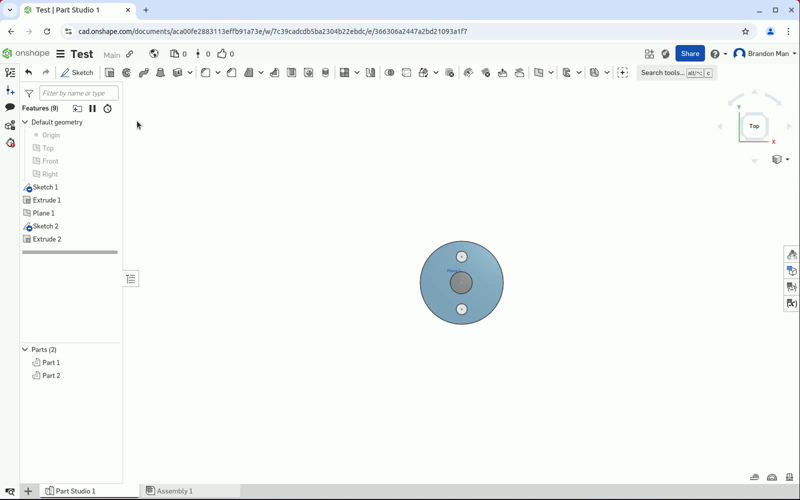
key(up, 3)
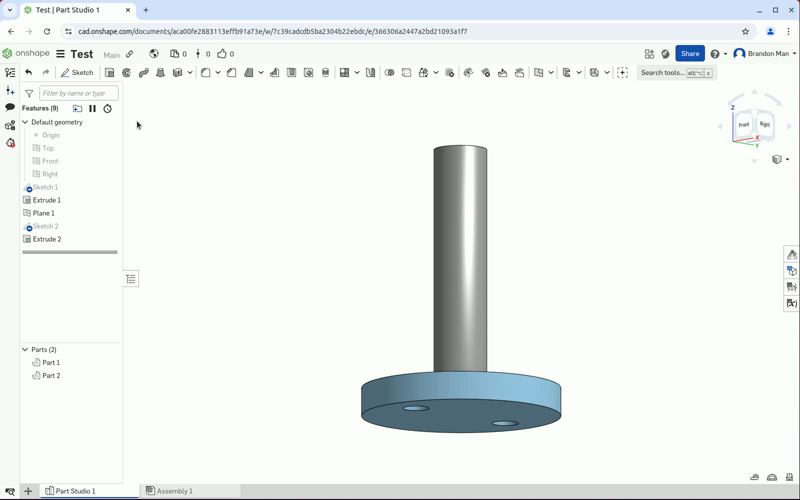
key(left, 3)
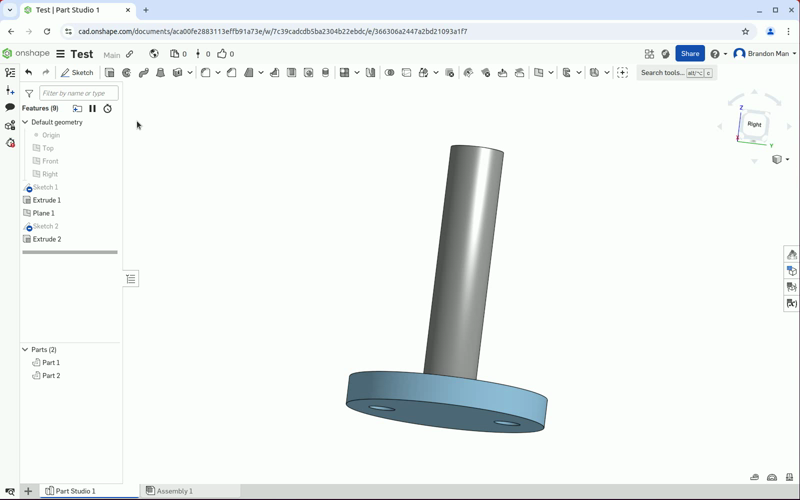
key(right, 3)
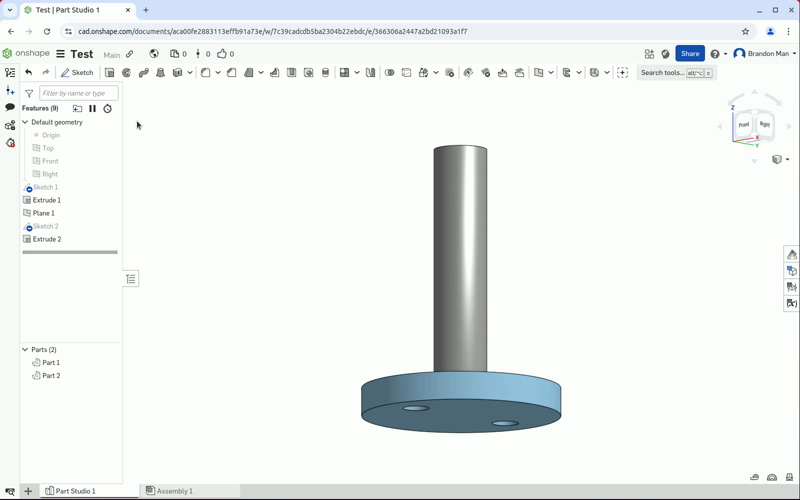
key(down, 3)
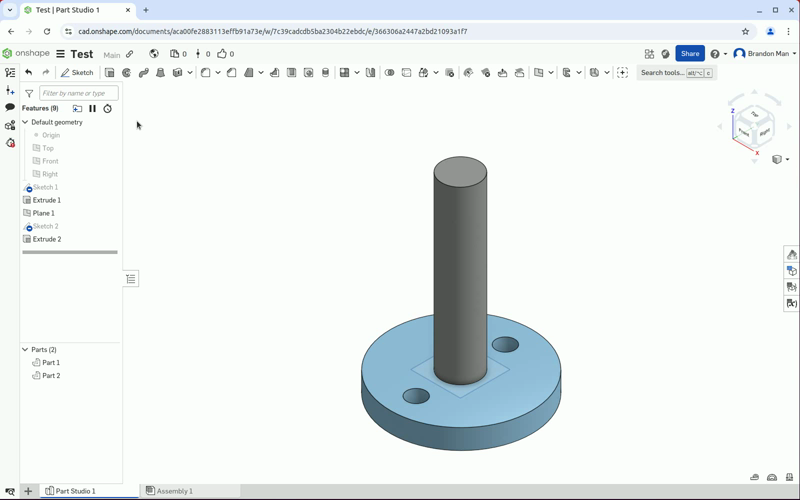
mouse_move(73, 189)
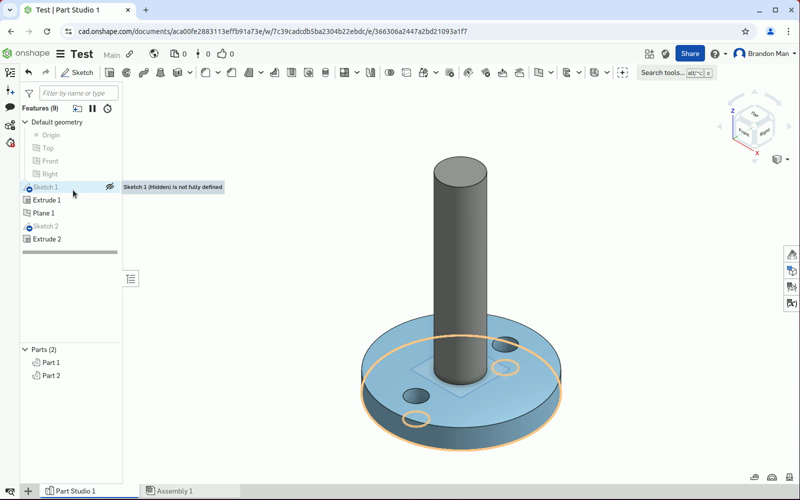
click(73, 189)